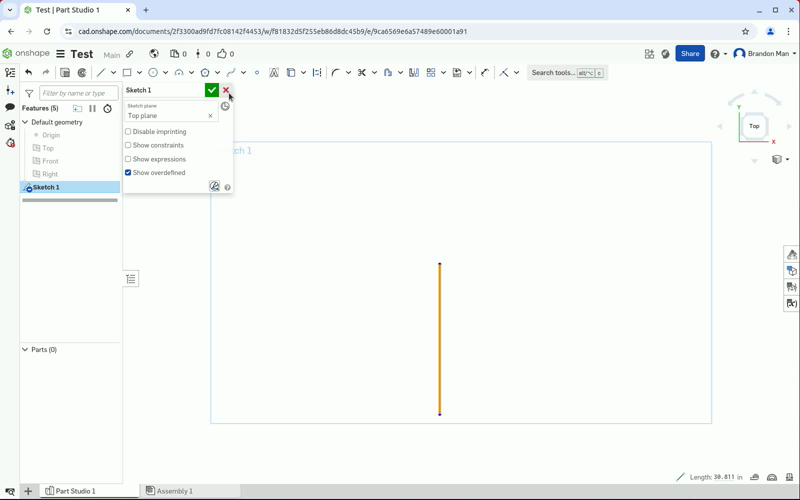
key(shift+h)
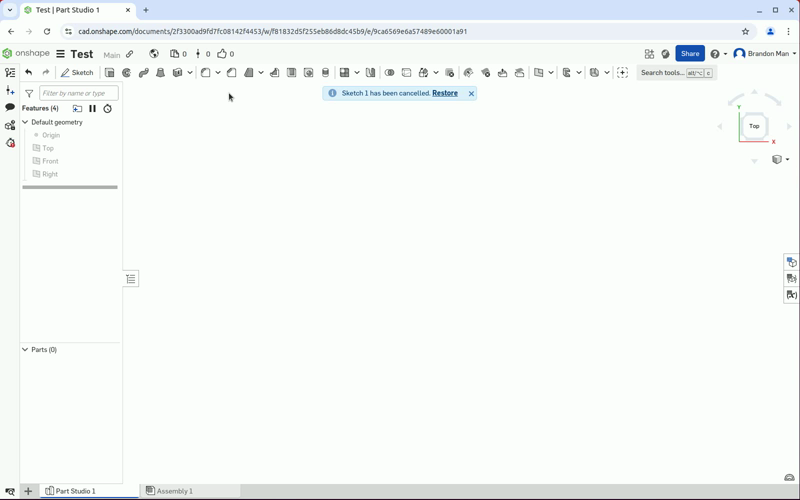
mouse_move(73, 352)
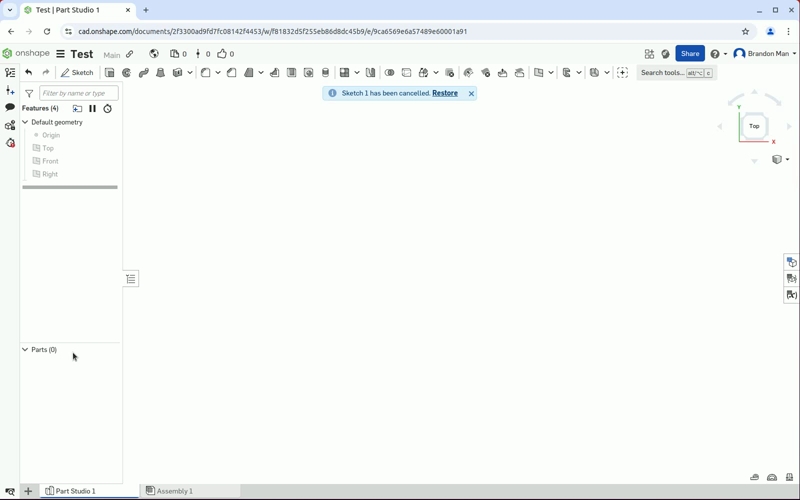
key(y)
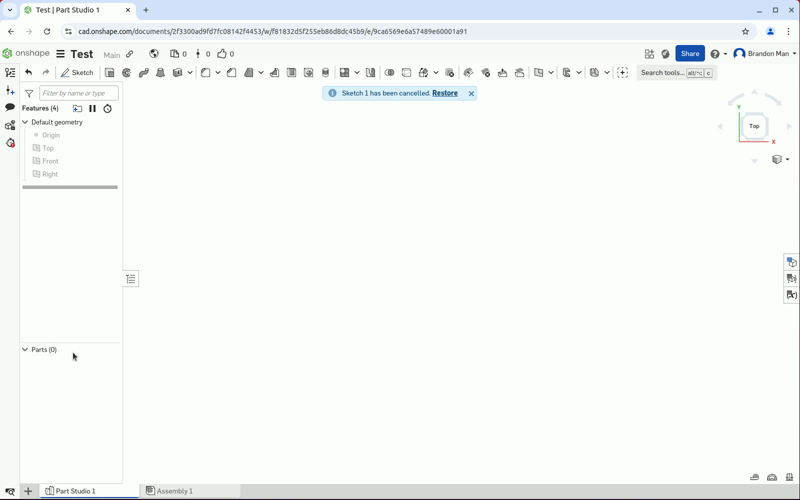
key(shift+p)
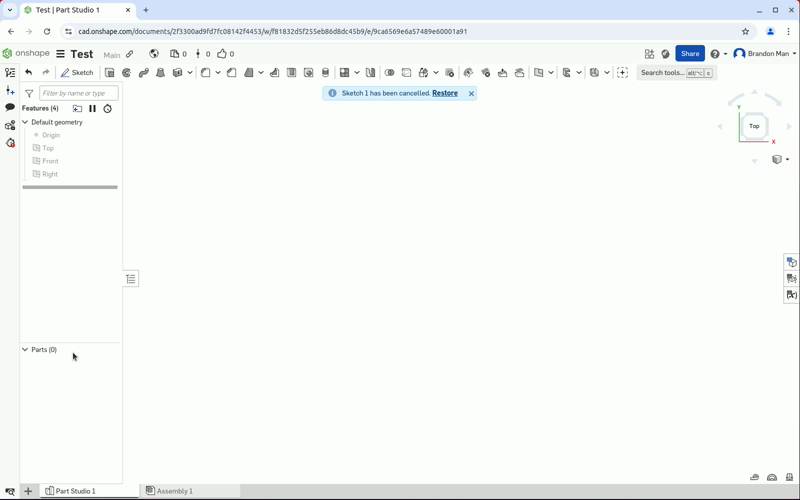
key(space)
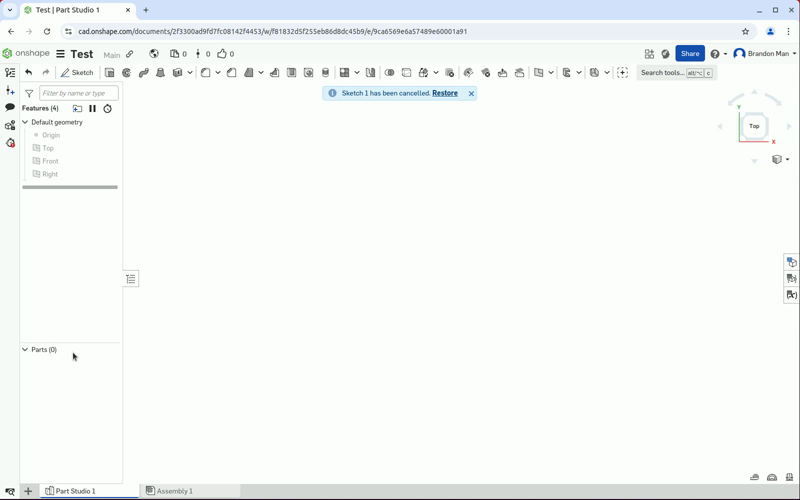
key_down(shift)
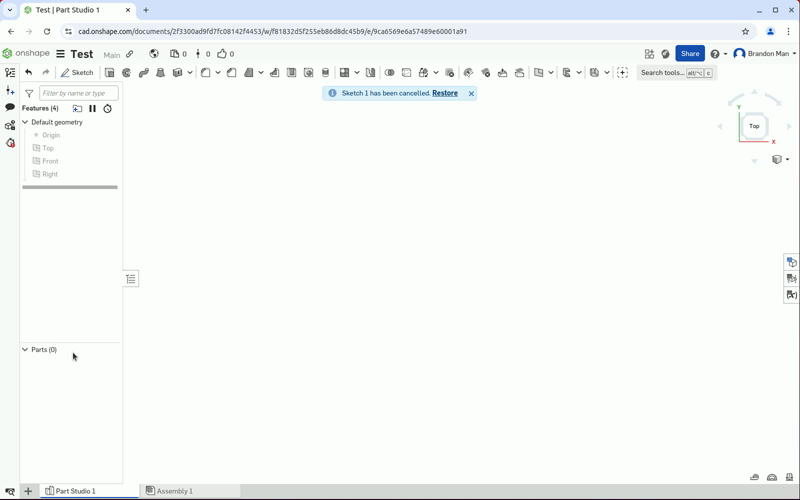
key(up)
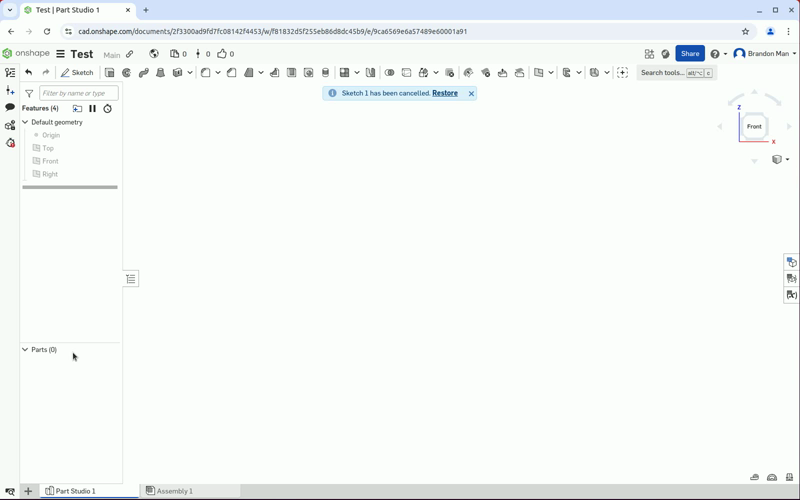
key_up(shift)
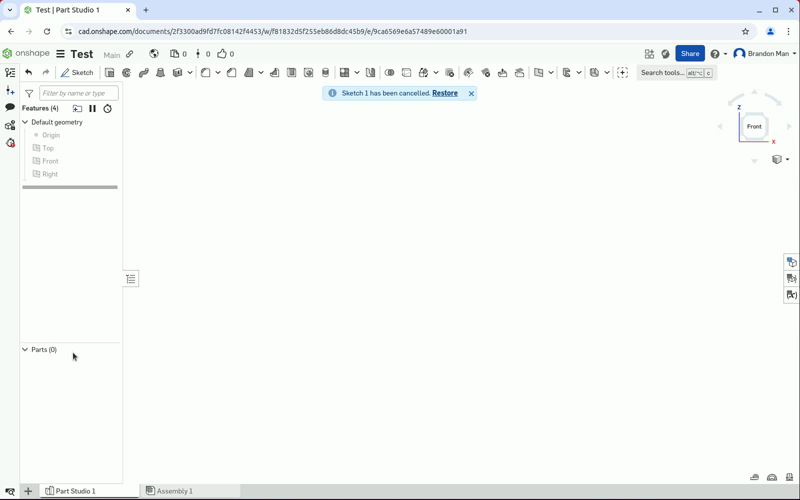
mouse_move(73, 352)
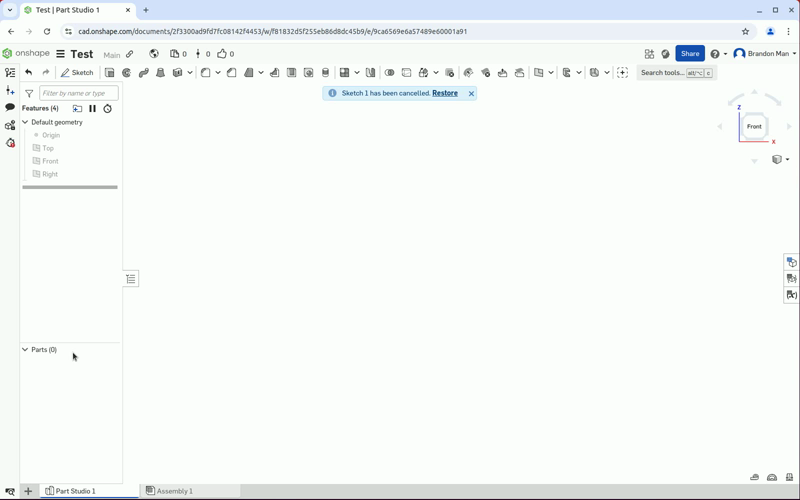
key(shift+y)
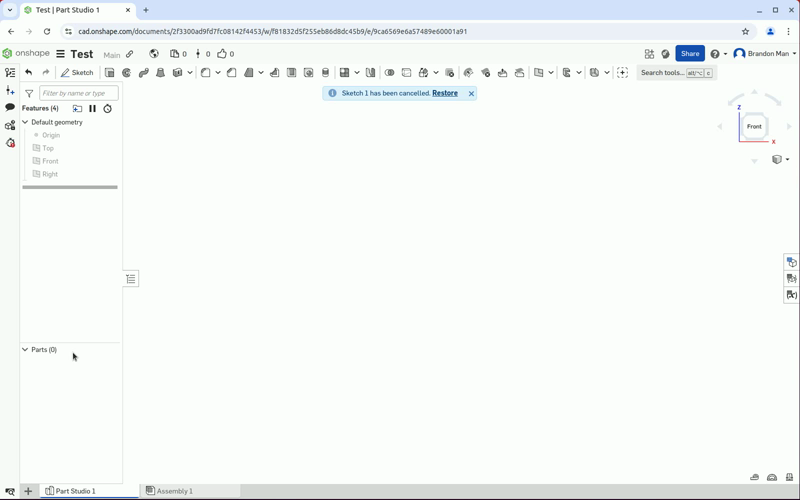
key(shift+s)
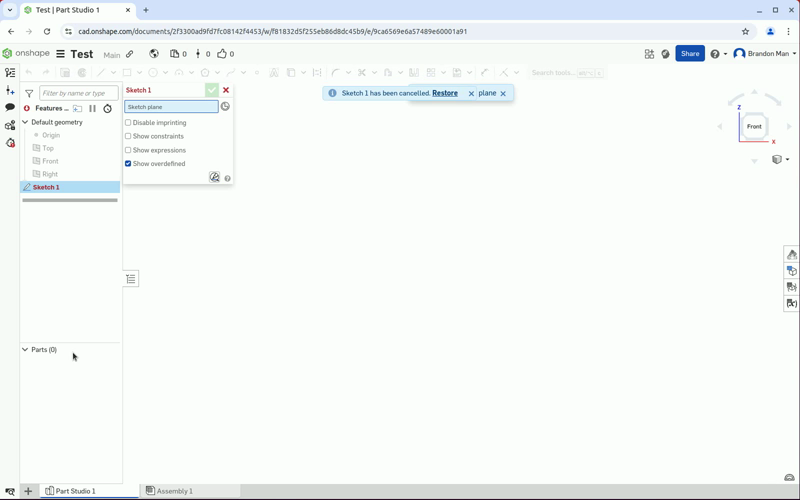
mouse_move(73, 163)
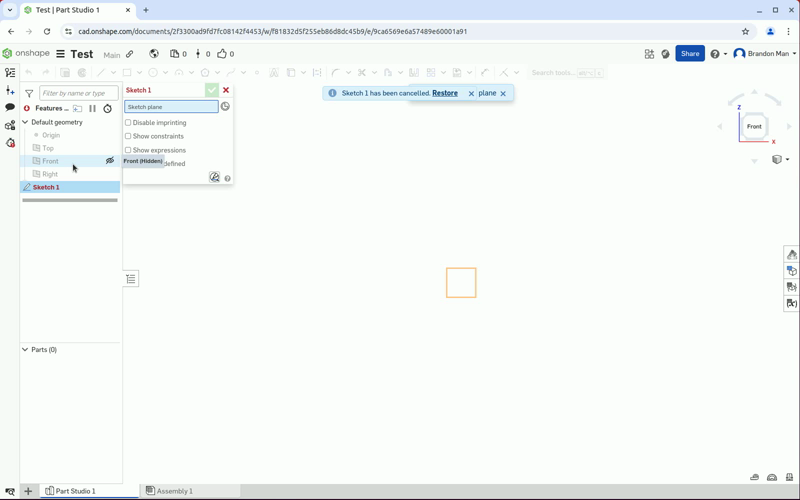
click(73, 163)
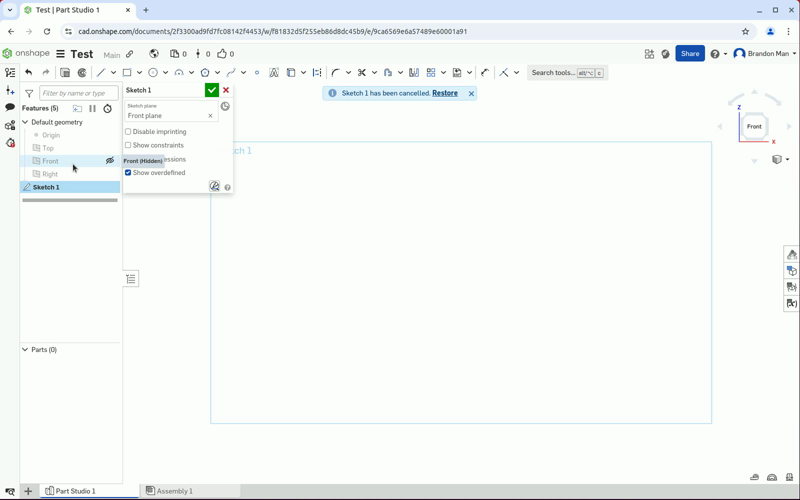
mouse_move(73, 352)
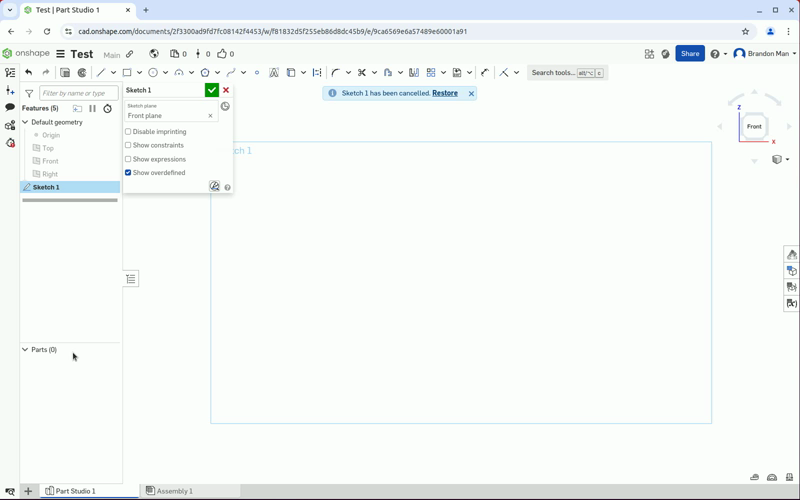
key(y)
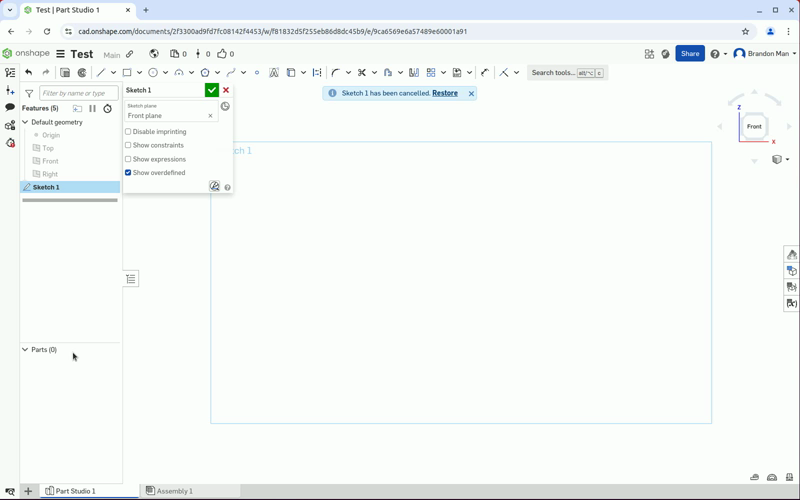
key(l)
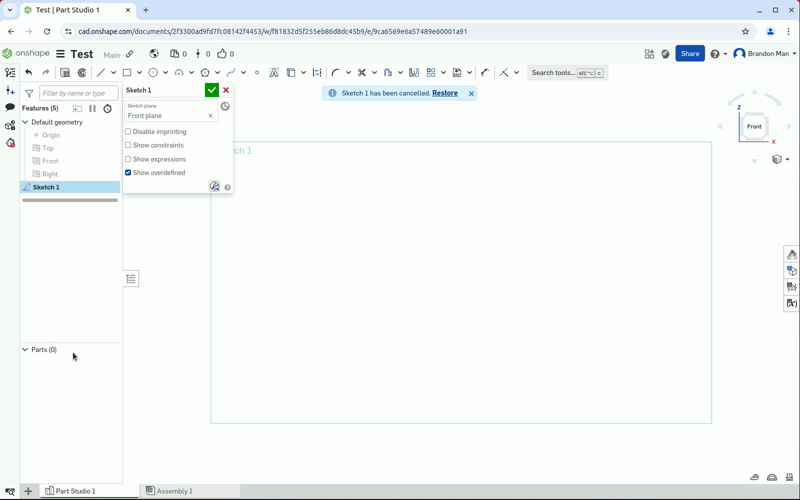
key_down(shift)
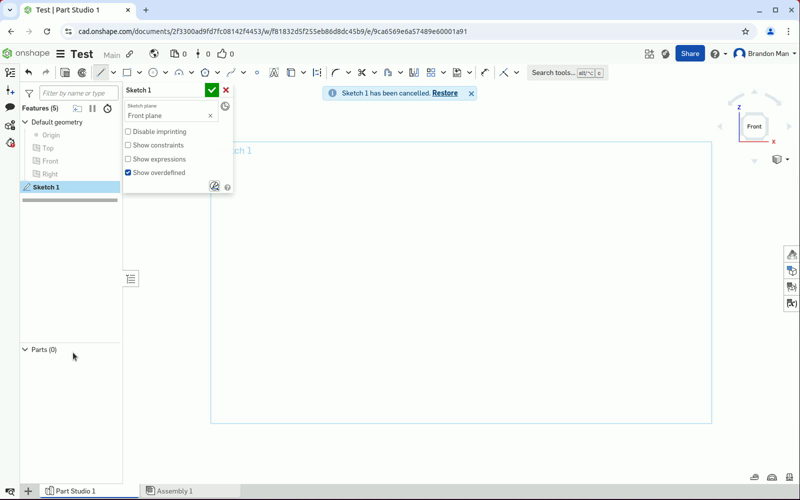
mouse_move(460, 282)
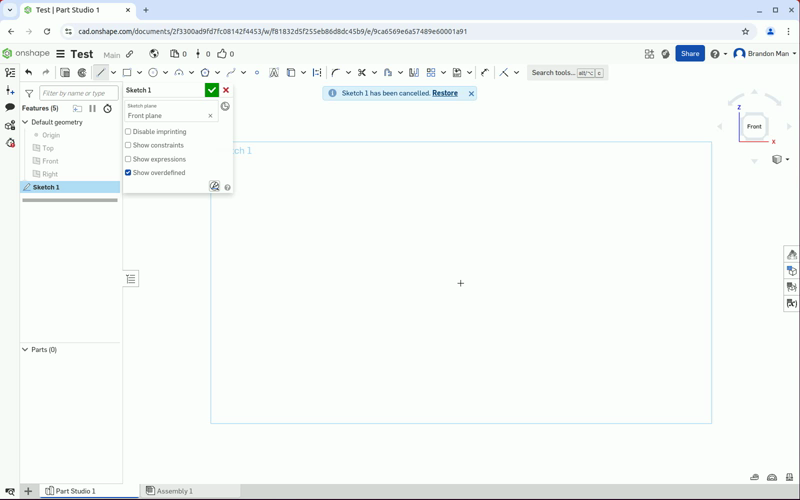
click(460, 282)
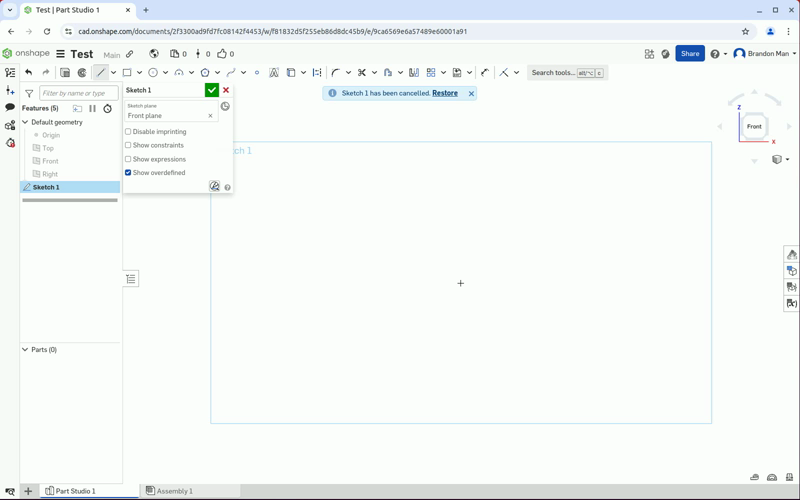
key_up(shift)
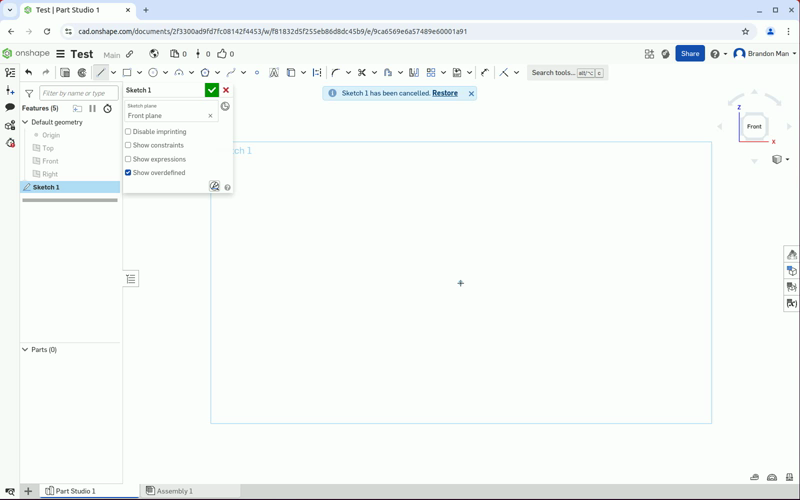
key_down(shift)
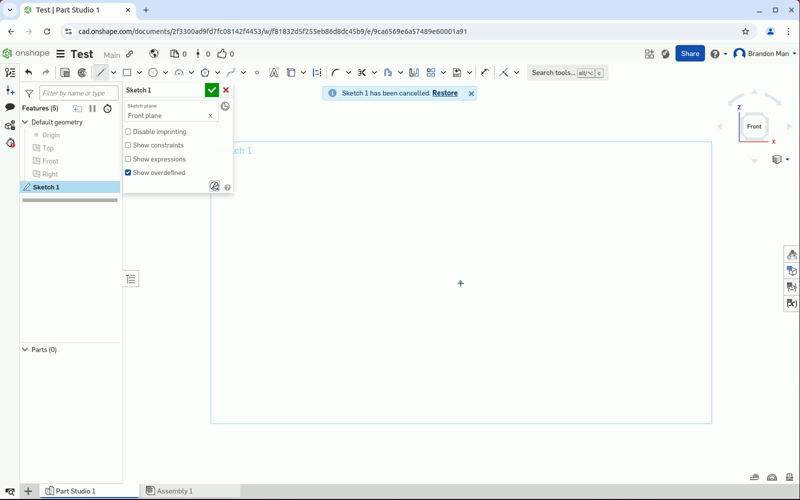
mouse_move(557, 282)
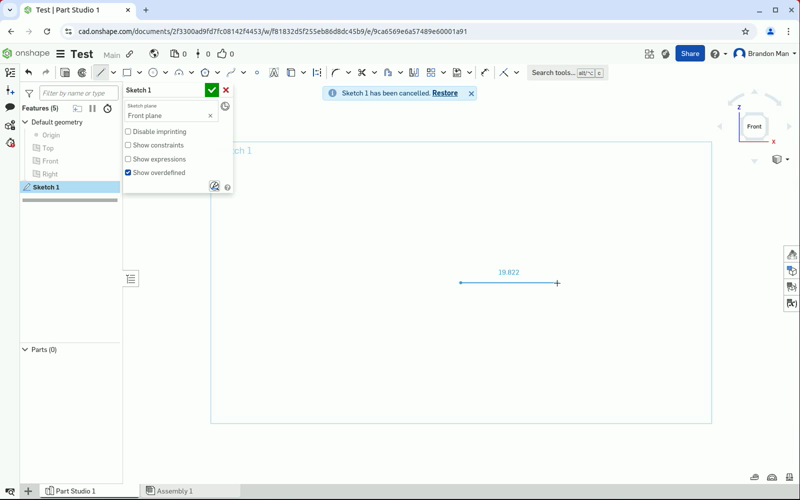
click(557, 282)
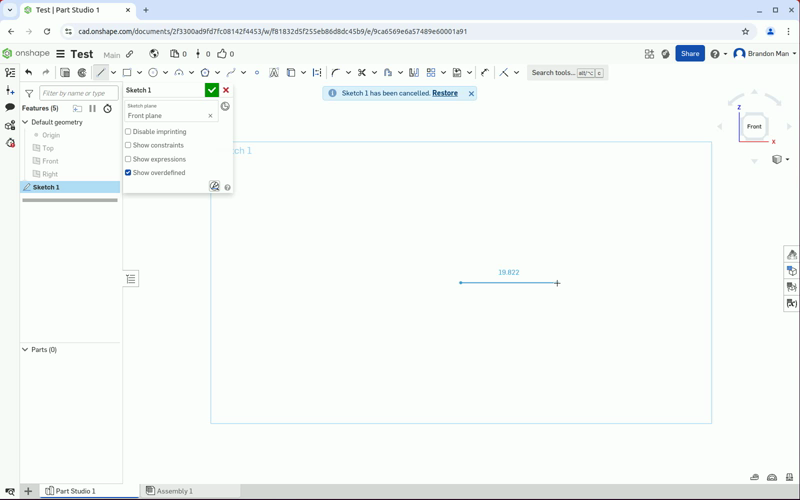
key_up(shift)
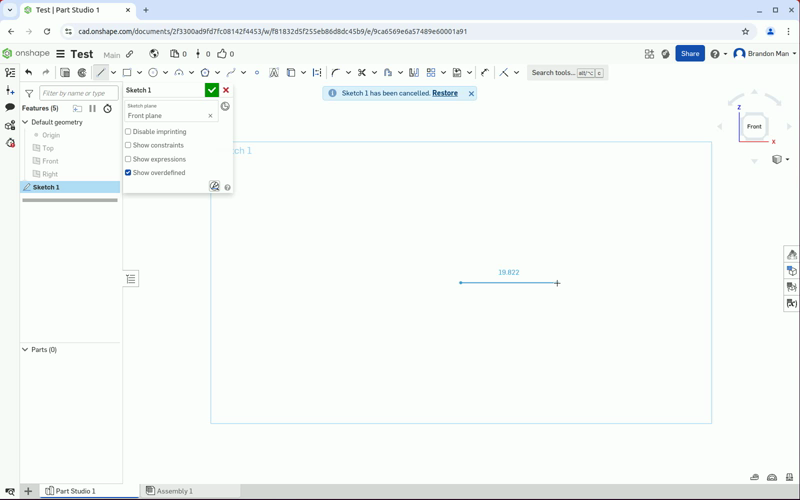
key_down(shift)
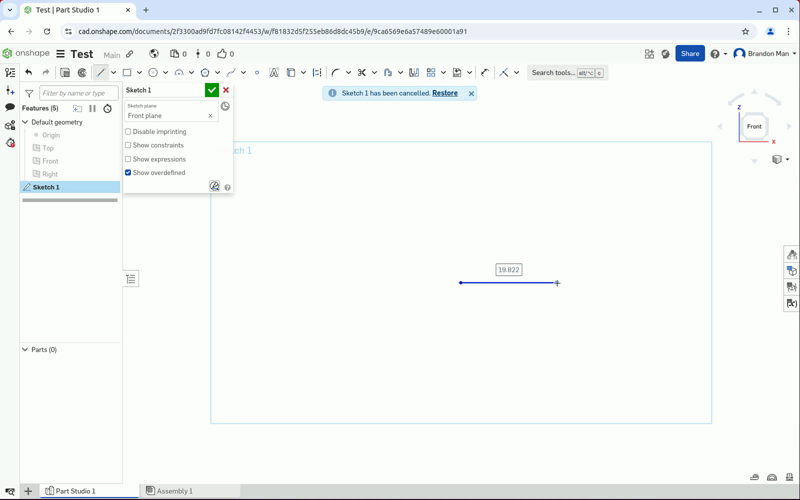
mouse_move(557, 204)
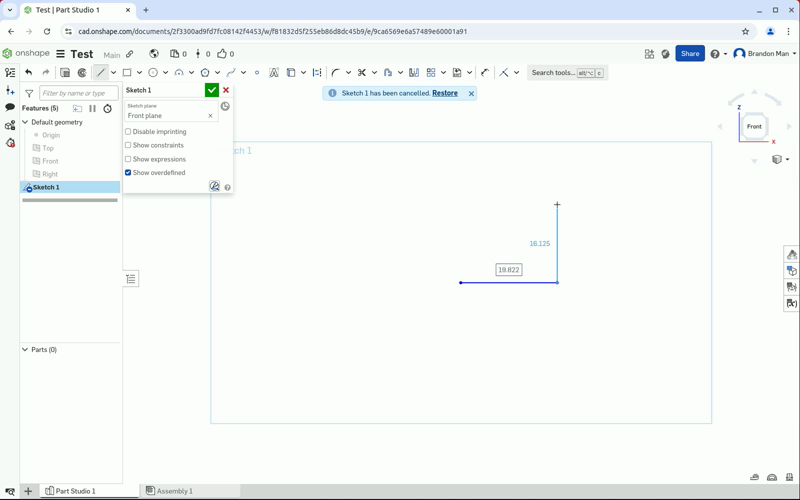
click(557, 204)
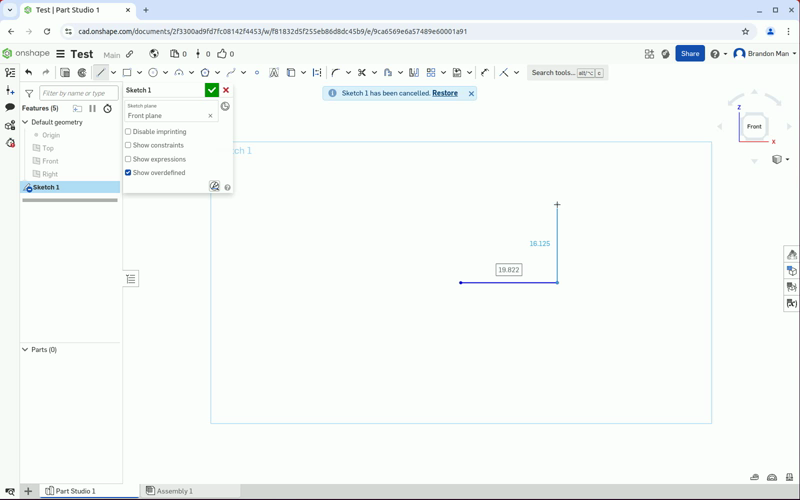
key_up(shift)
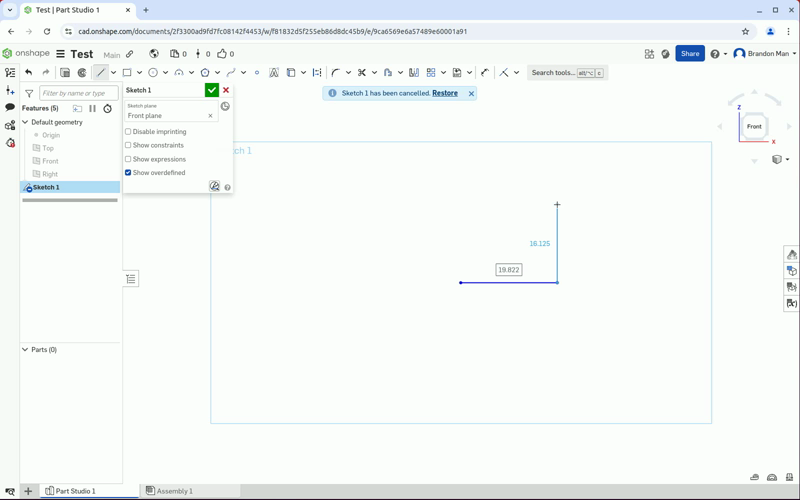
key_down(shift)
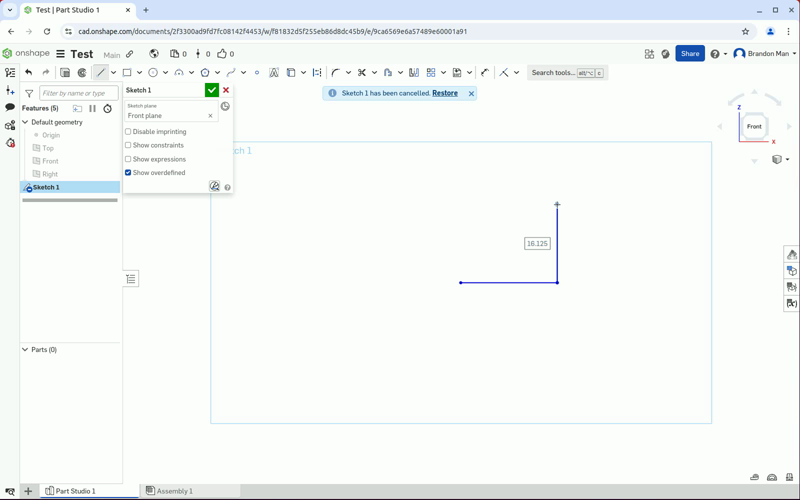
mouse_move(460, 204)
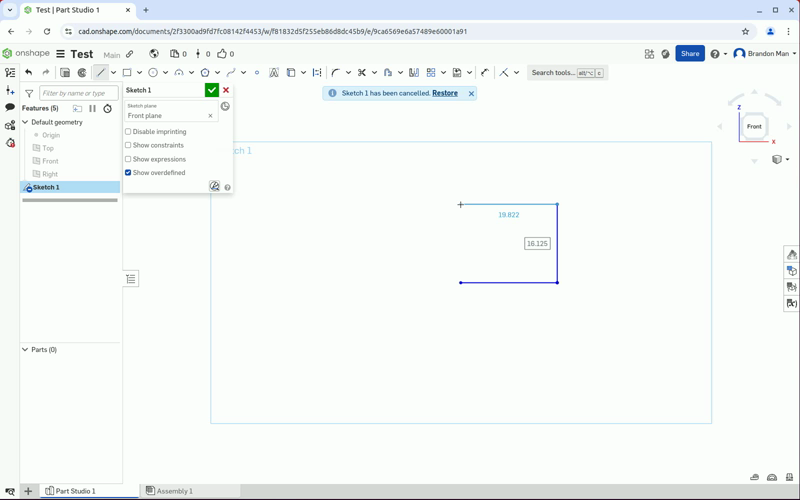
click(460, 204)
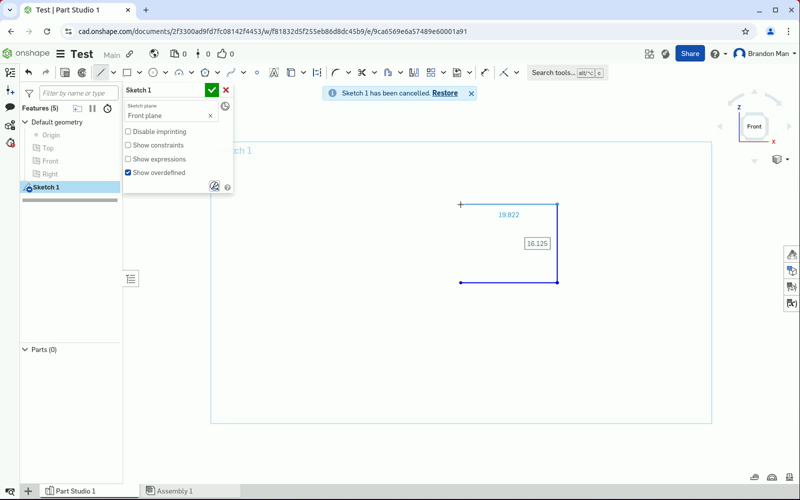
key_up(shift)
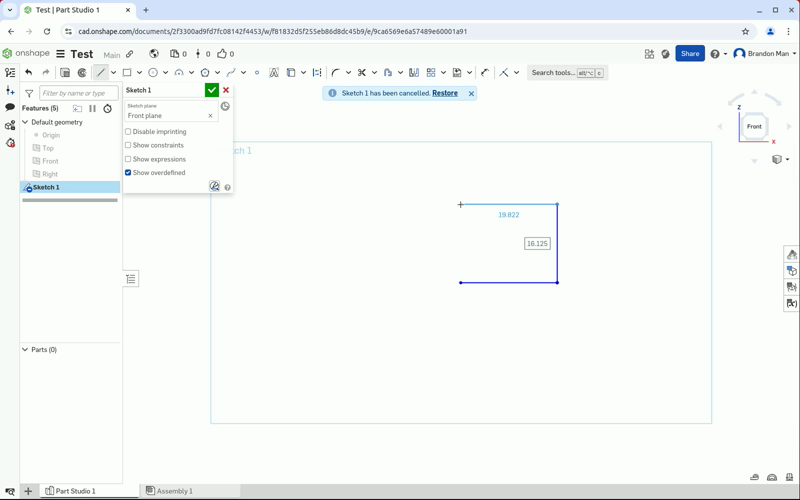
key_down(shift)
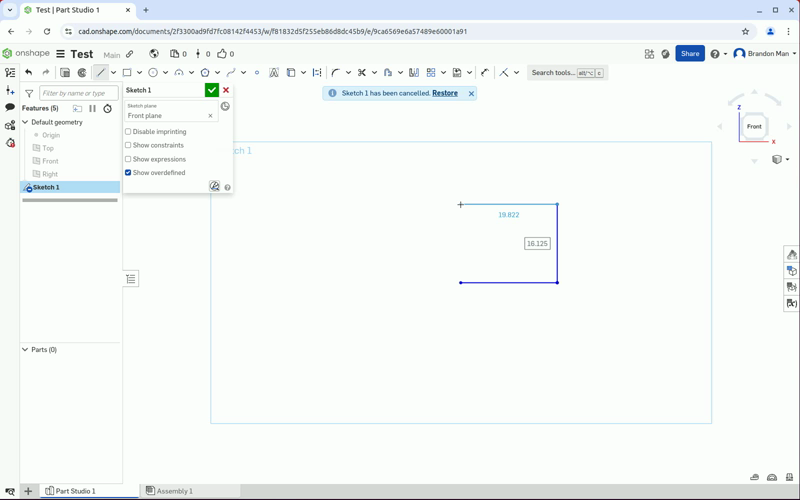
mouse_move(460, 282)
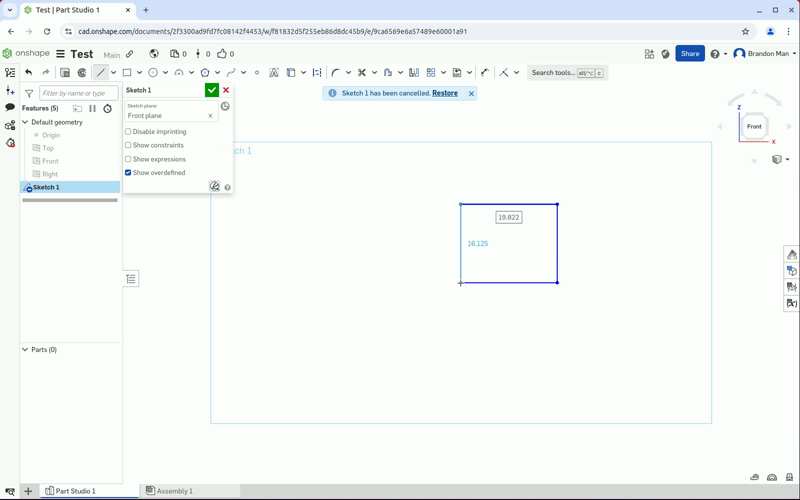
key_up(shift)
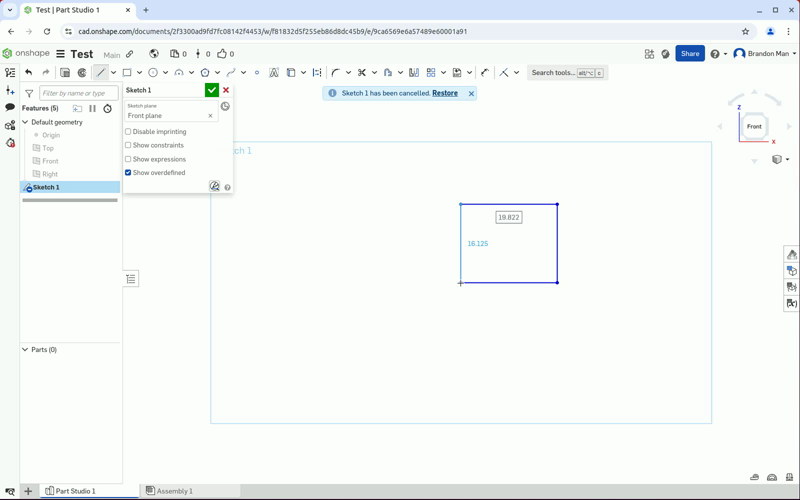
click(460, 282)
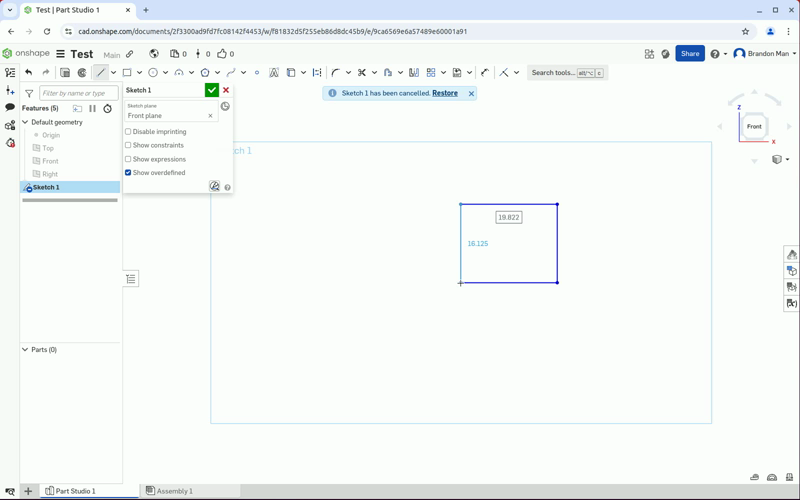
key(esc)
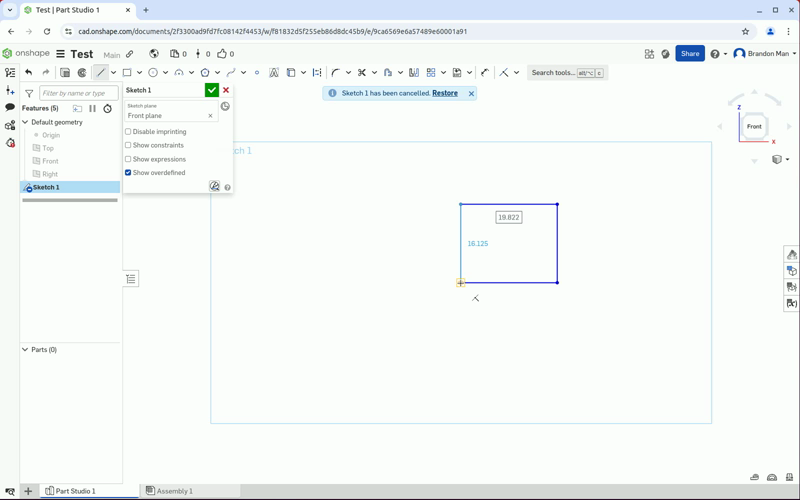
mouse_move(536, 266)
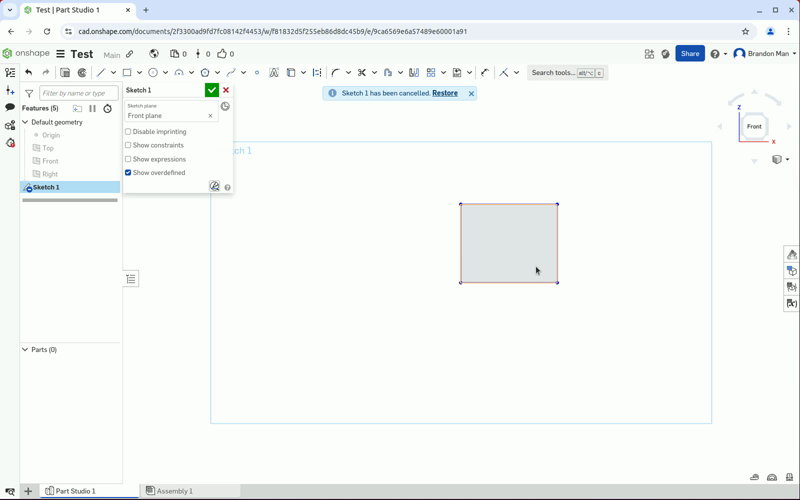
click(536, 266)
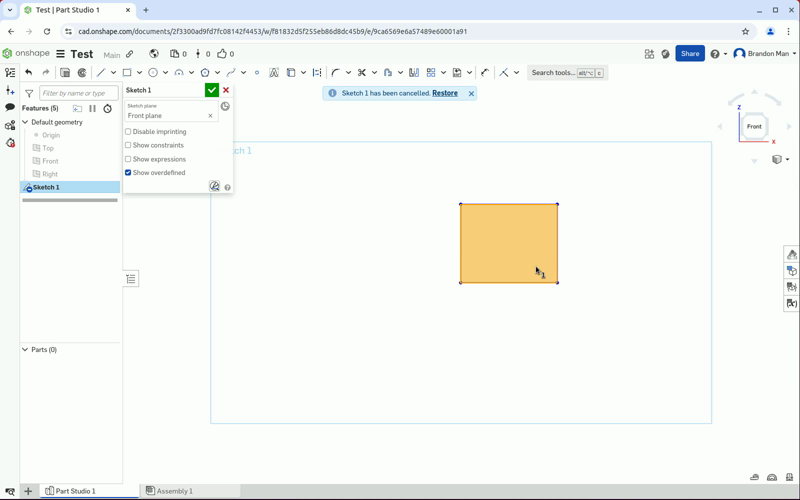
mouse_move(73, 352)
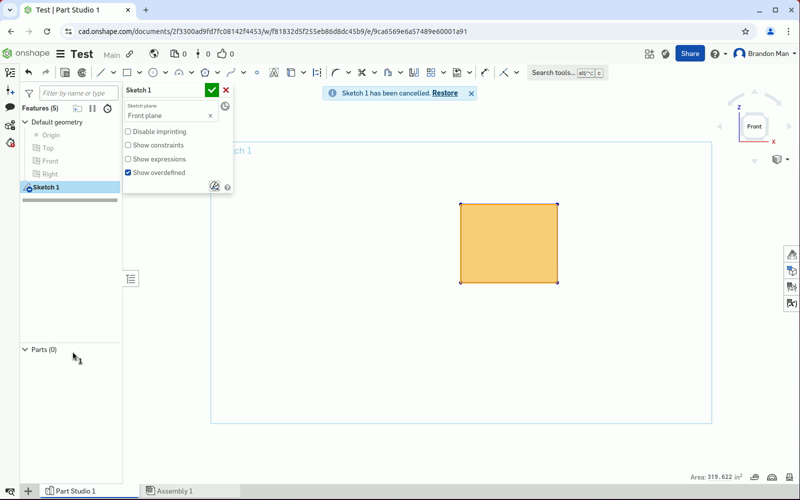
key(shift+y)
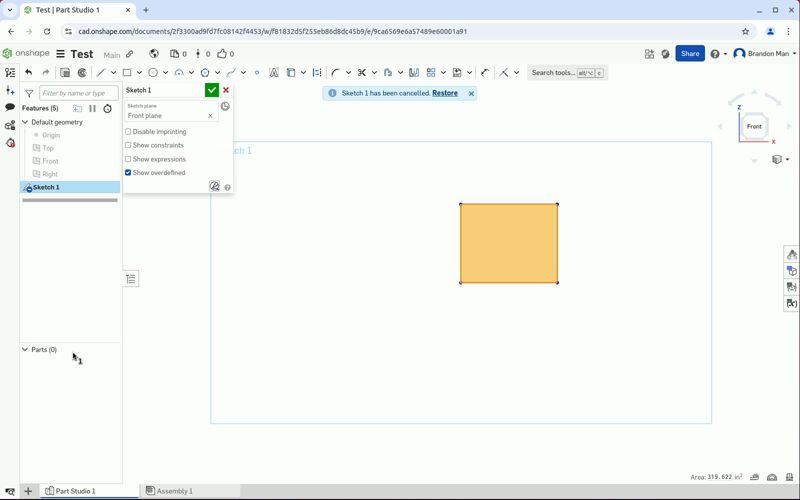
key(shift+e)
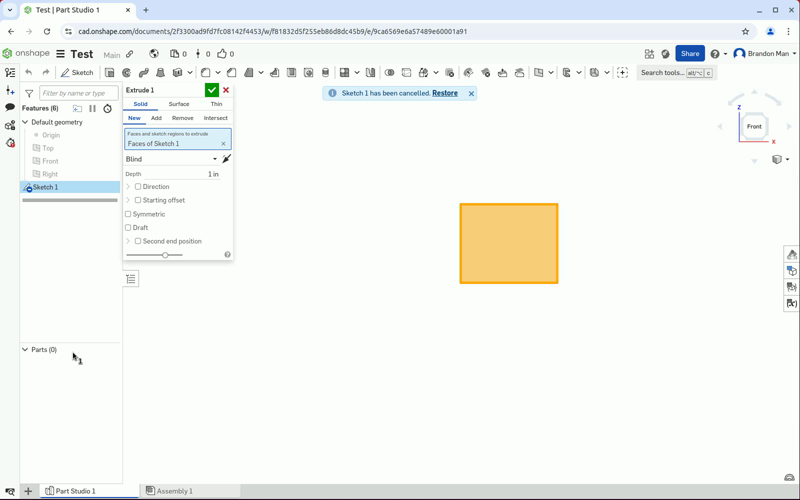
mouse_move(143, 106)
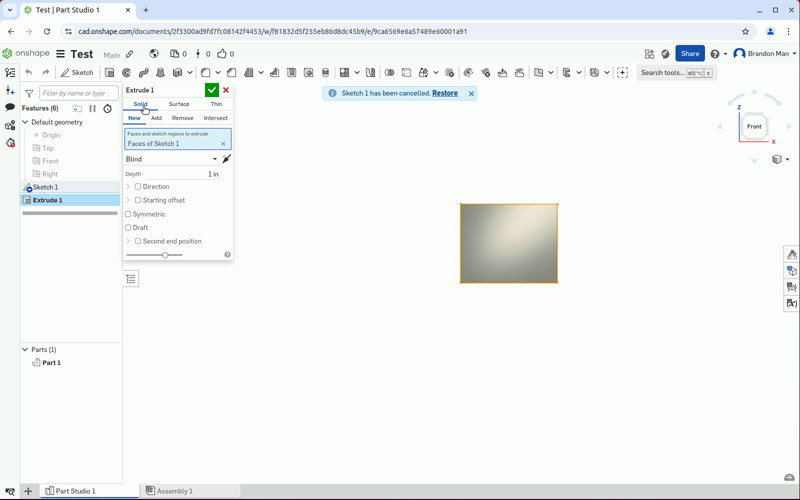
click(143, 106)
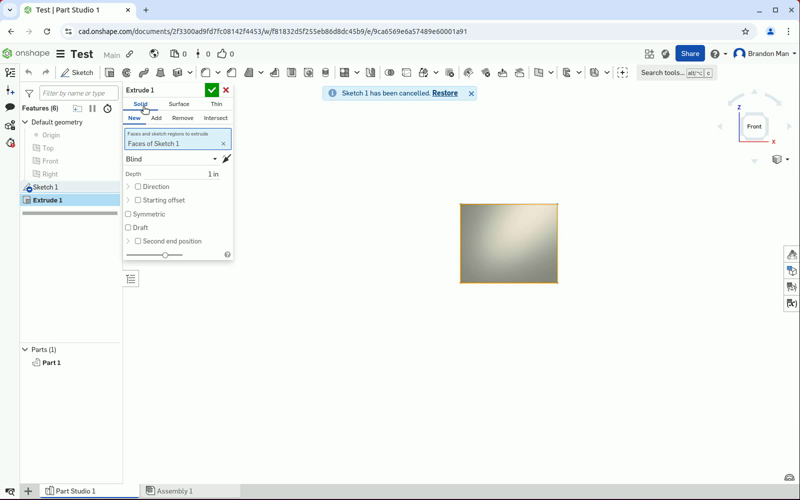
mouse_move(137, 120)
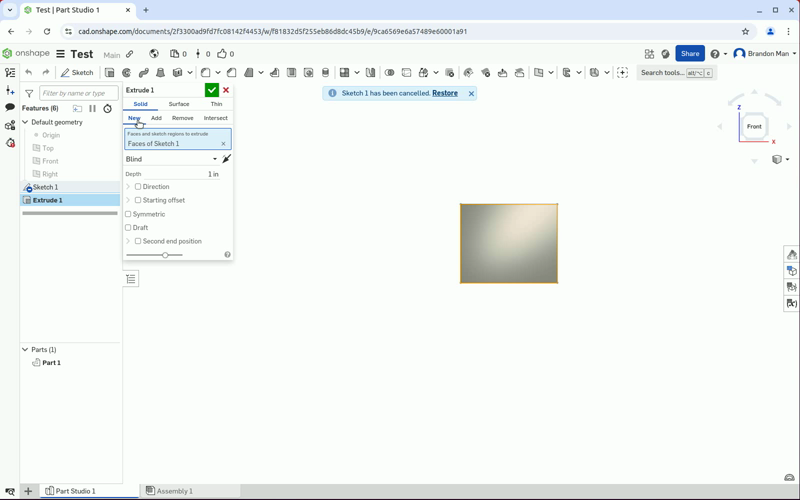
click(137, 120)
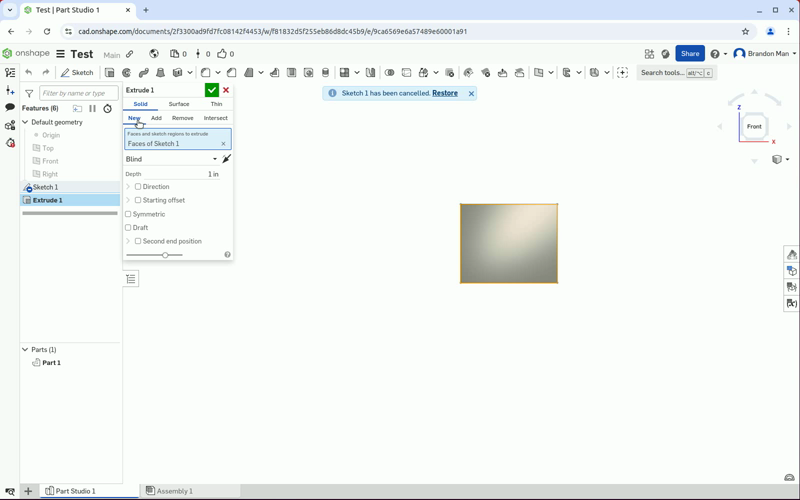
key(tab, 4)
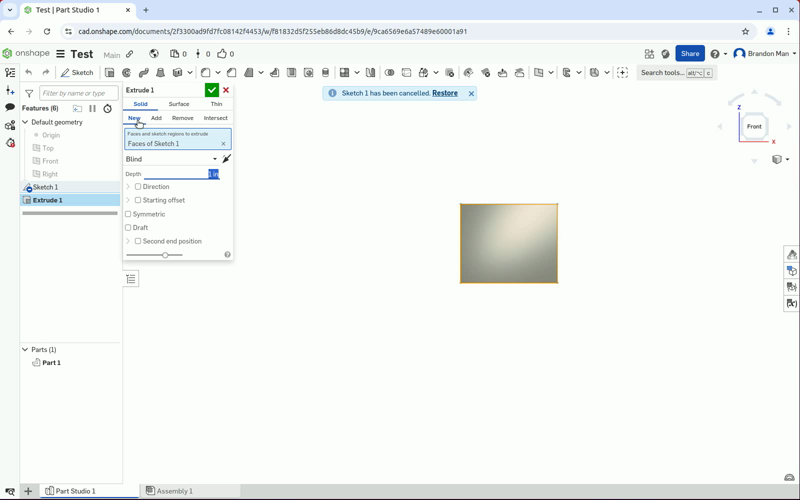
text(0.481)
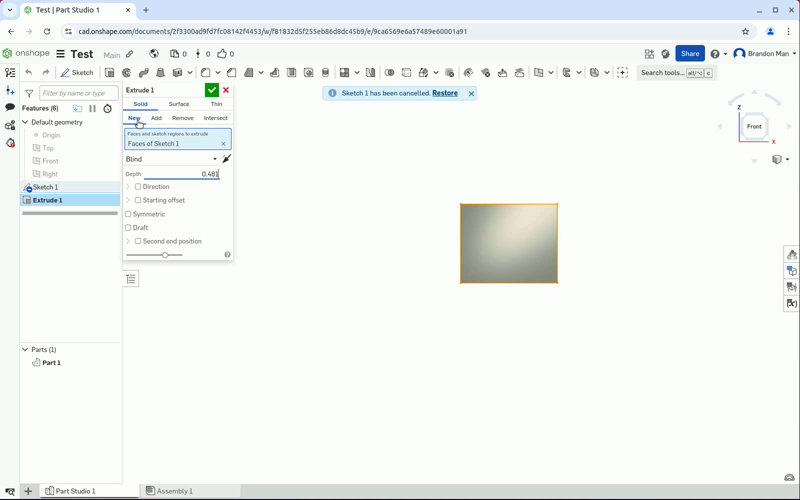
key(enter)
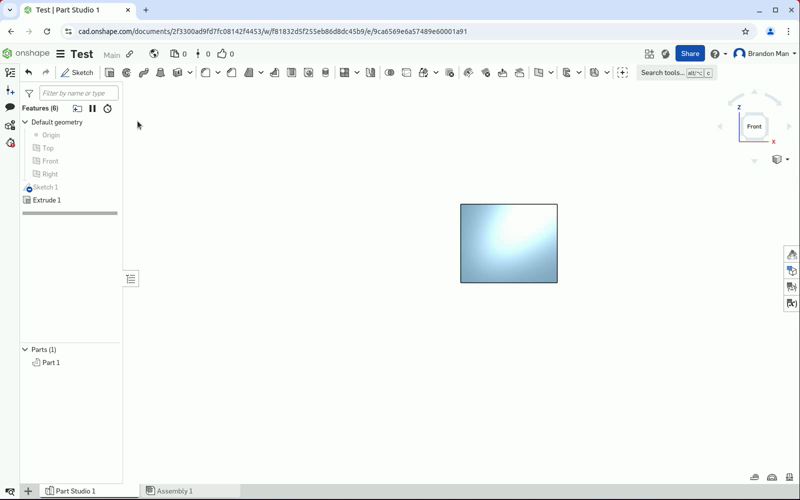
key(shift+h)
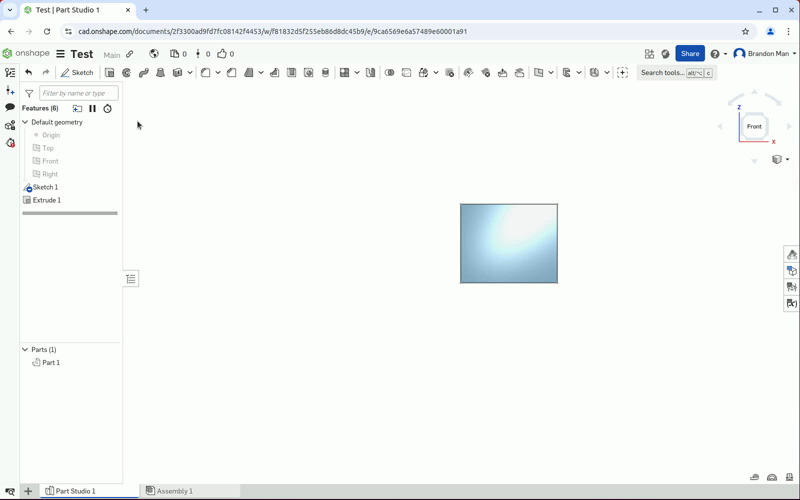
key(shift+h)
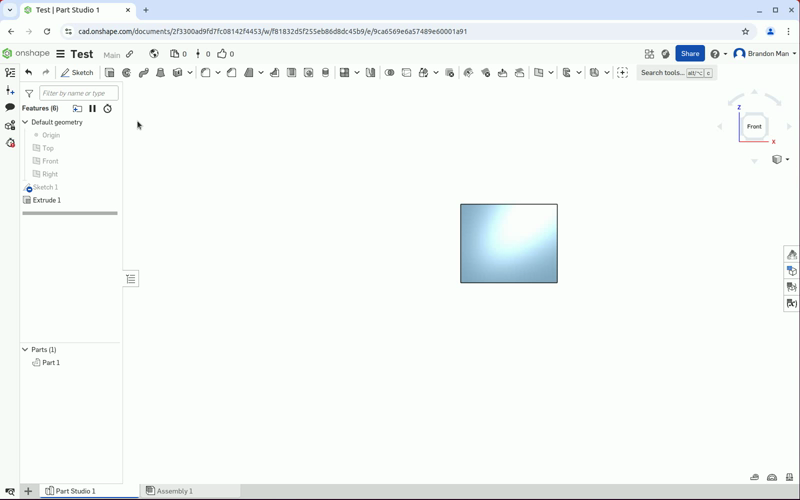
mouse_move(73, 189)
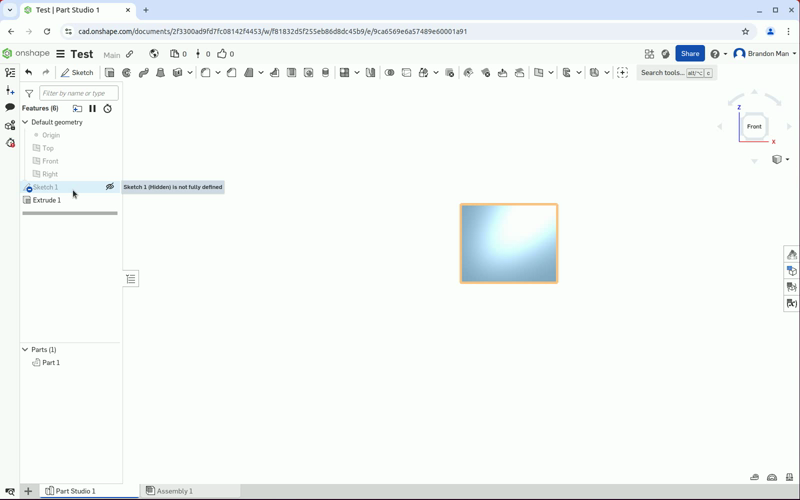
click(73, 189)
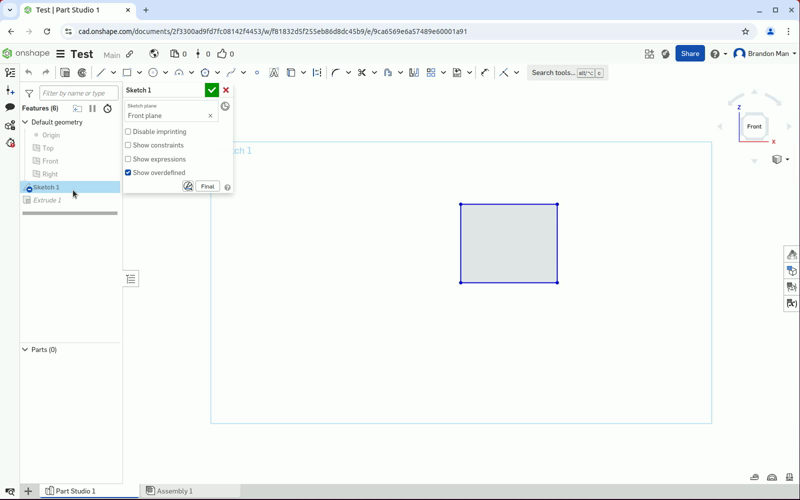
mouse_move(229, 92)
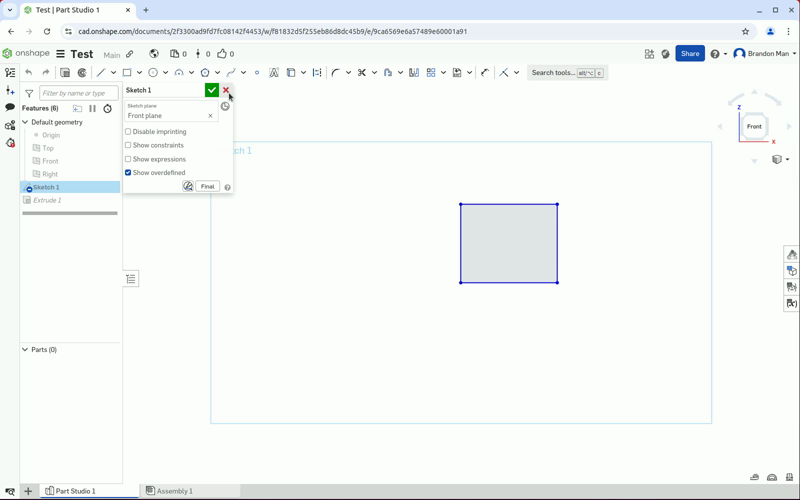
click(229, 92)
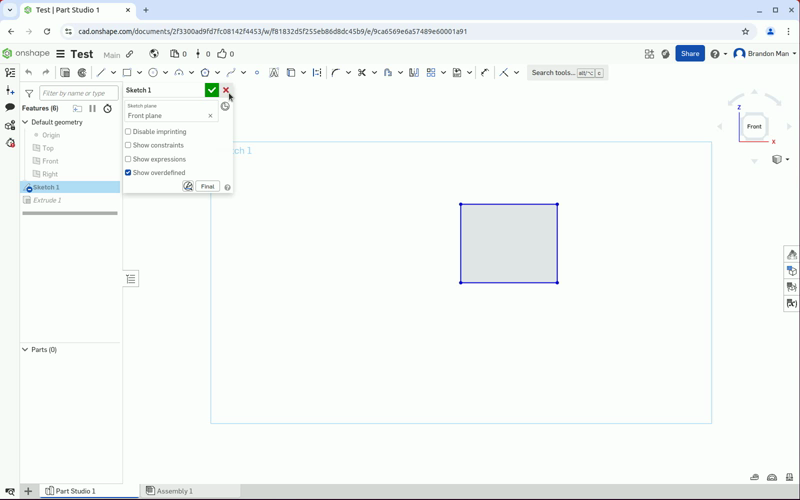
key(shift+s)
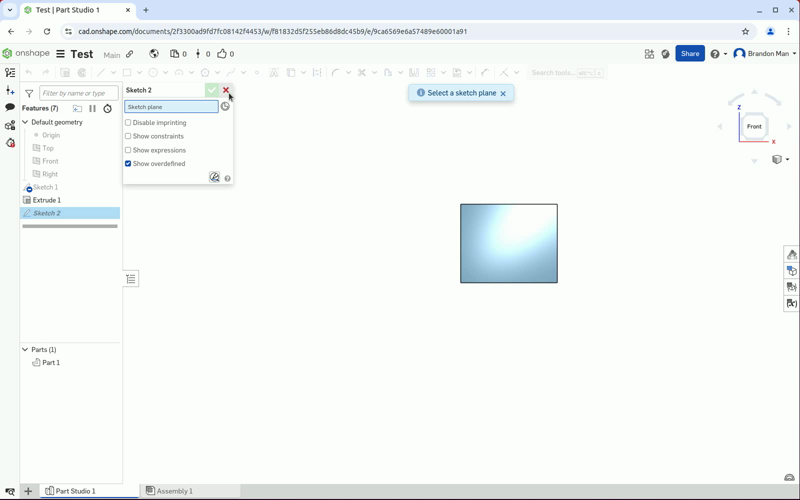
mouse_move(73, 163)
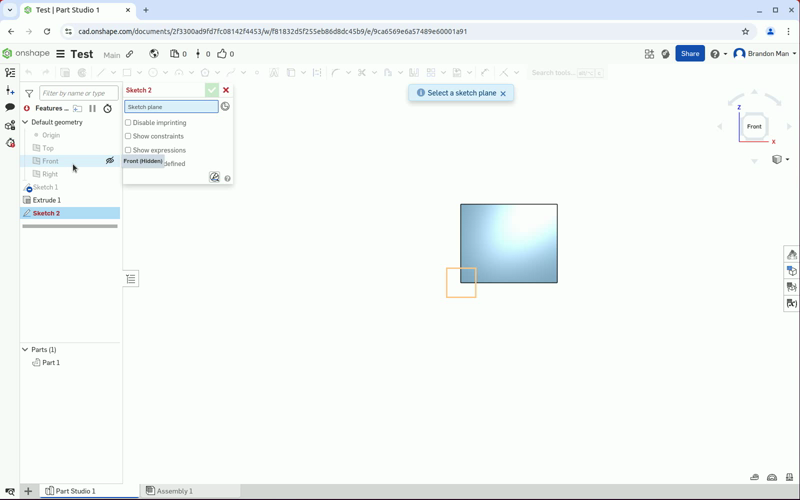
click(73, 163)
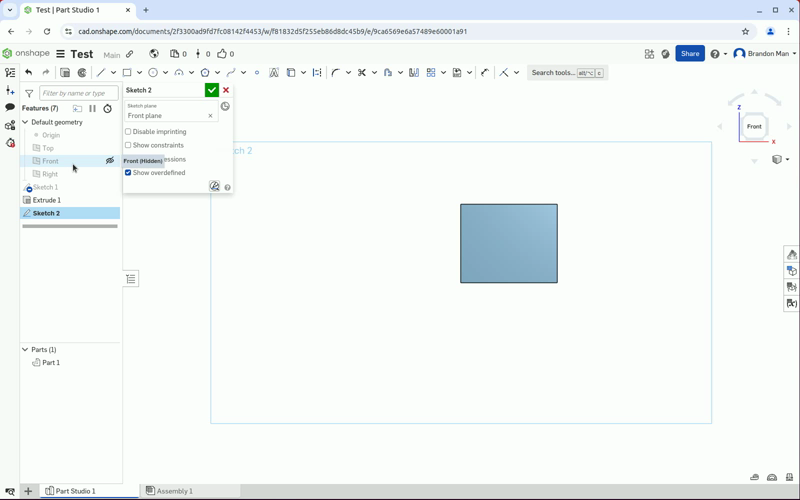
mouse_move(73, 352)
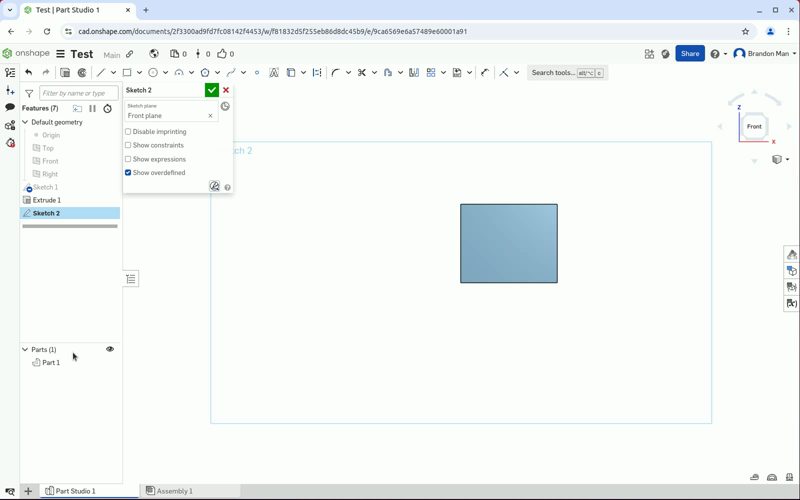
key(y)
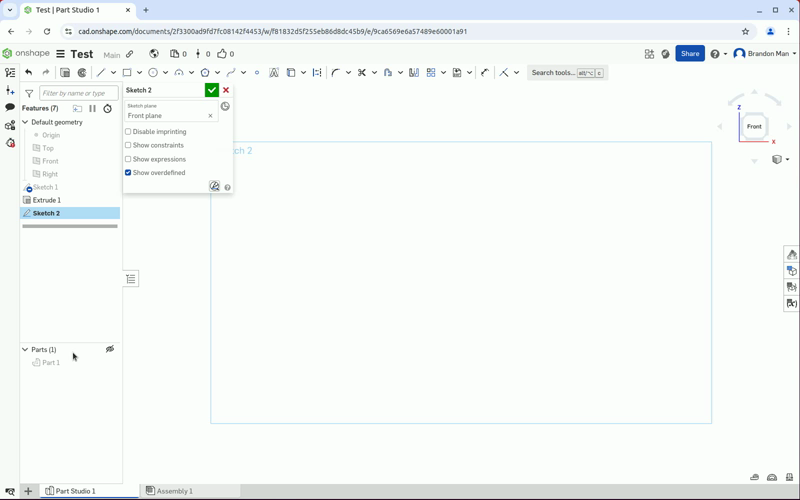
key(l)
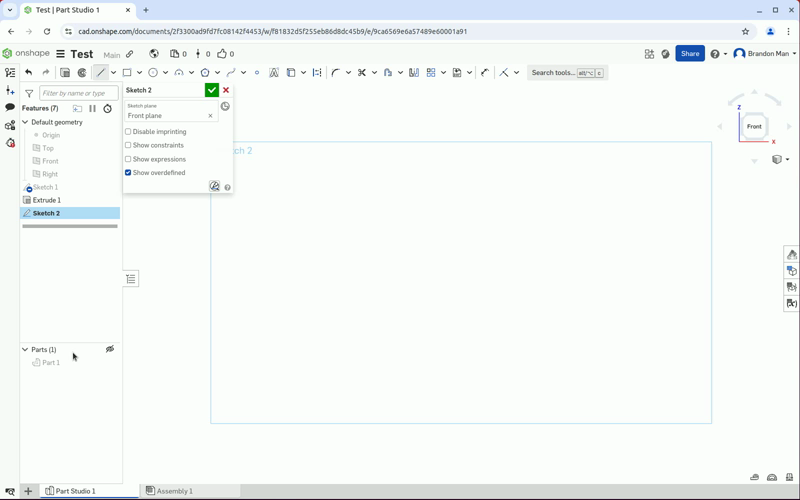
key_down(shift)
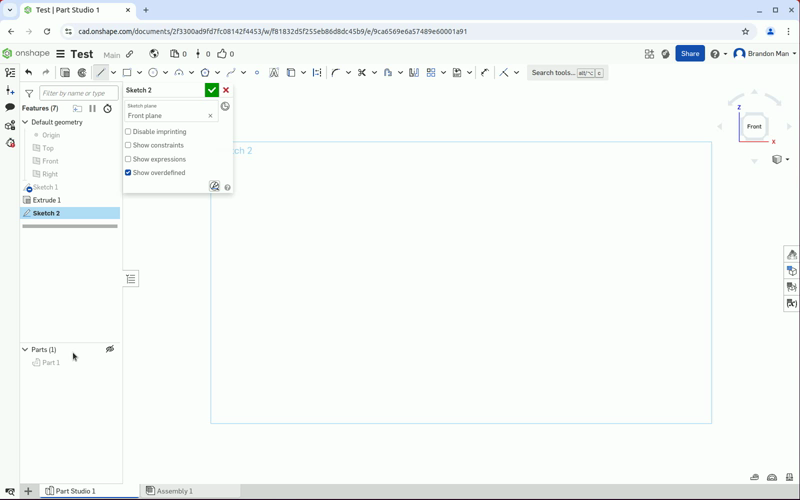
mouse_move(460, 204)
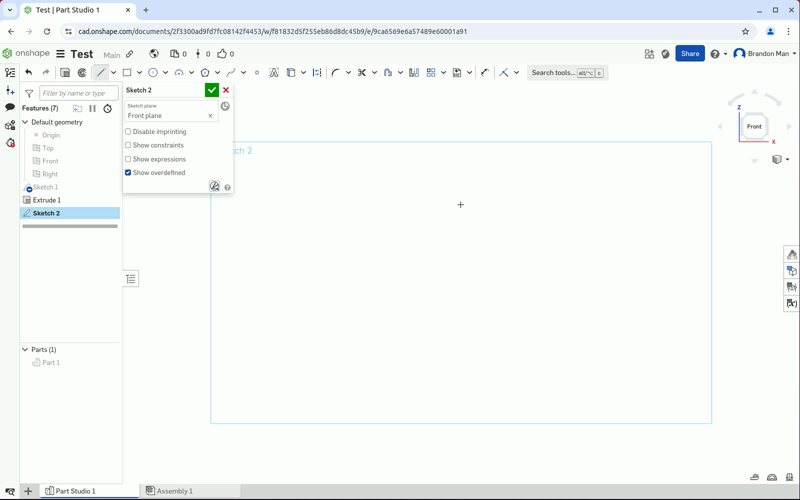
click(460, 204)
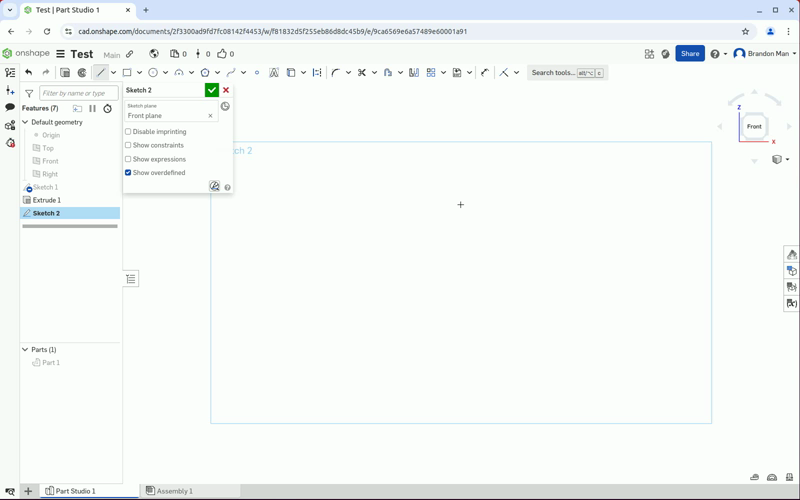
key_up(shift)
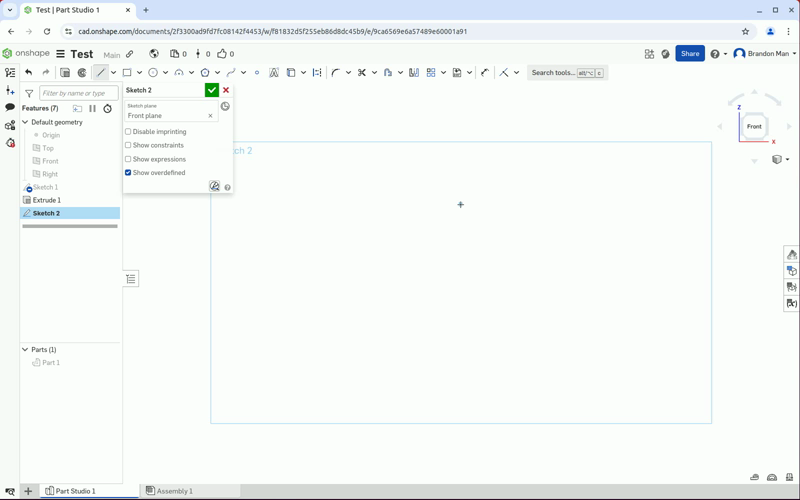
key_down(shift)
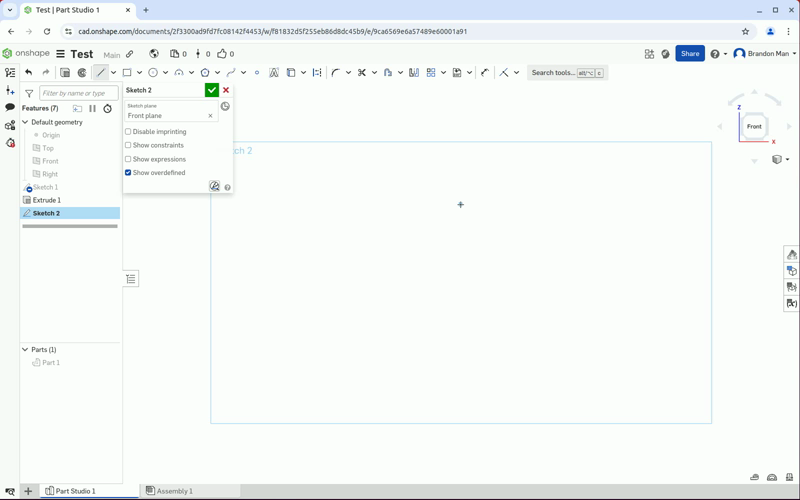
mouse_move(557, 204)
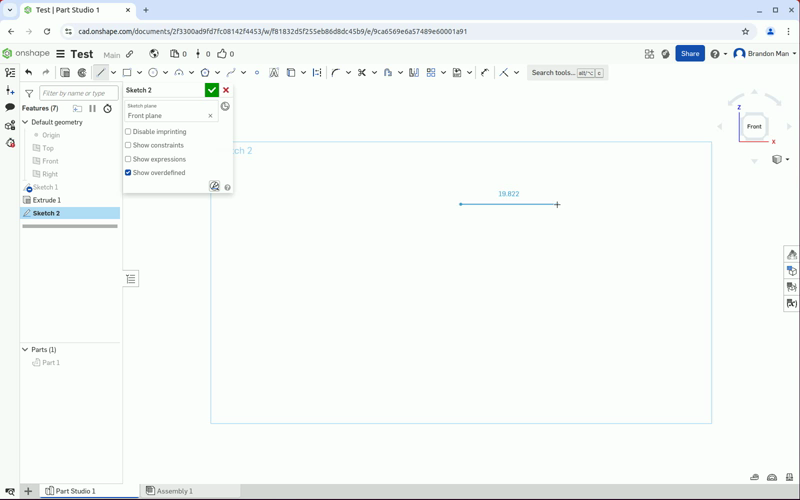
click(557, 204)
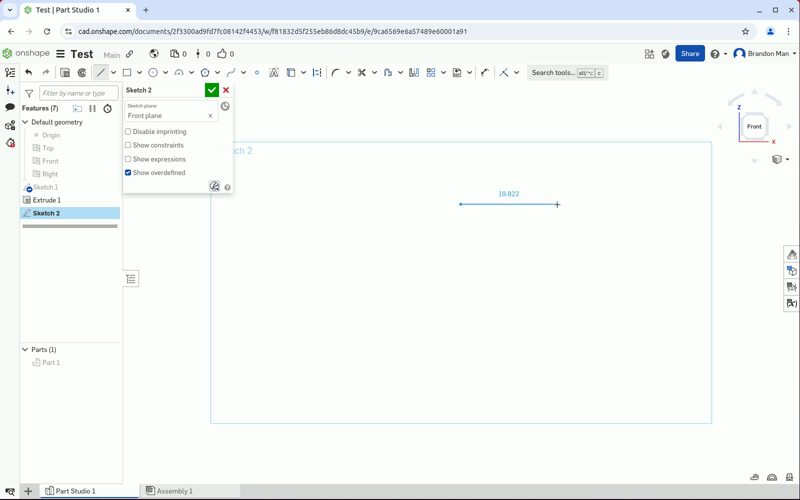
key_up(shift)
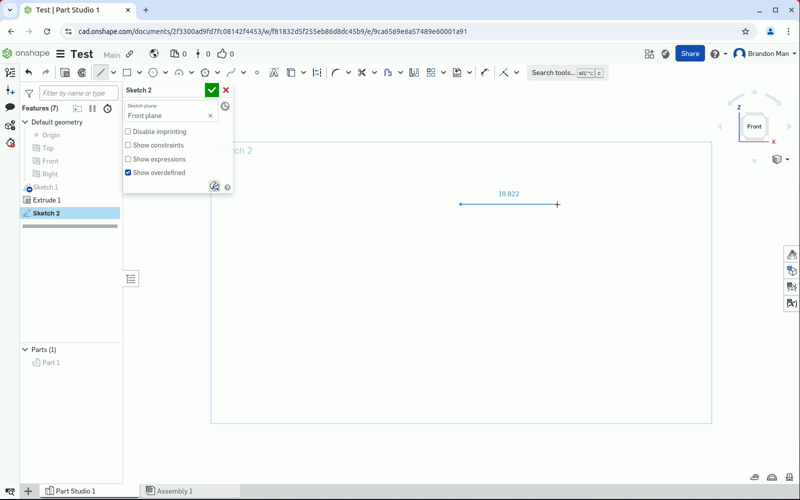
key_down(shift)
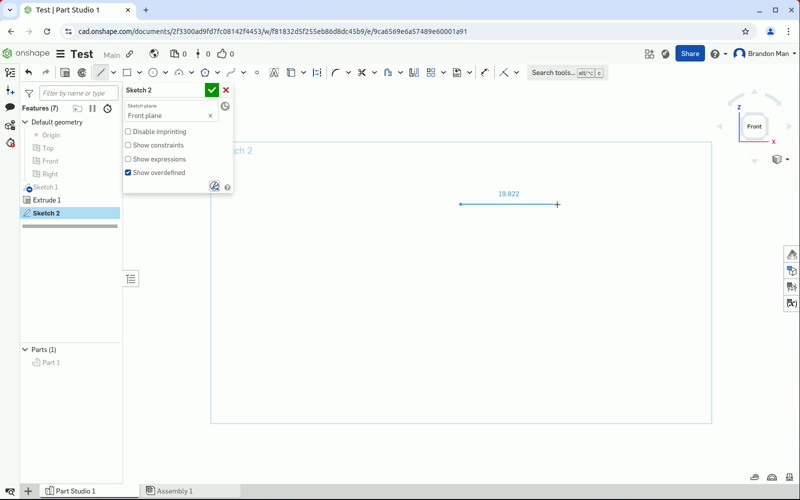
mouse_move(587, 204)
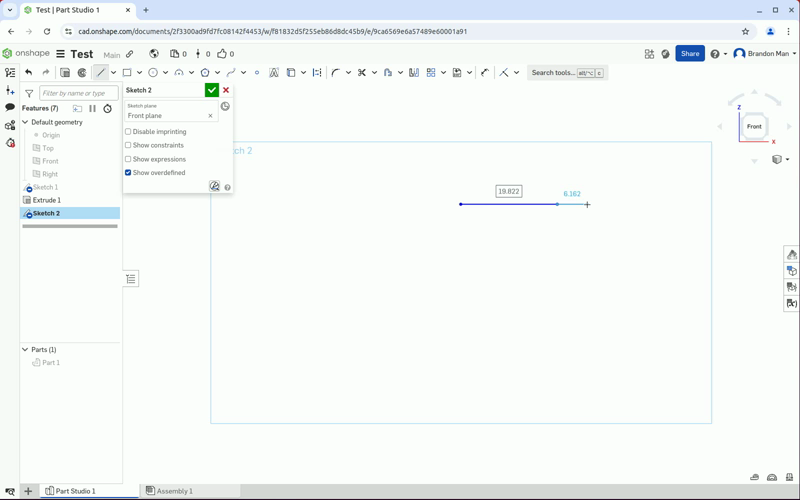
mouse_move(509, 170)
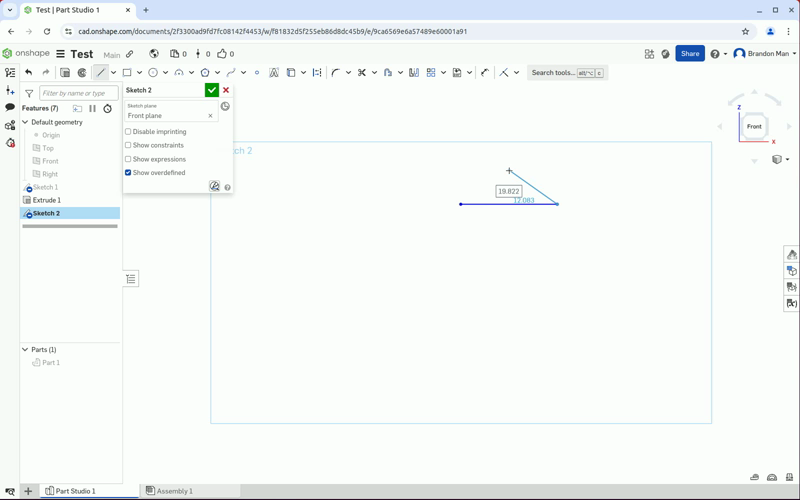
click(509, 170)
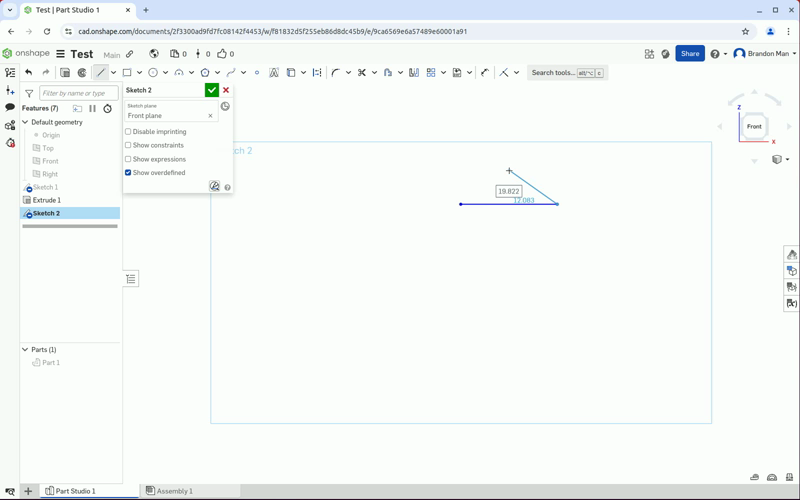
key_up(shift)
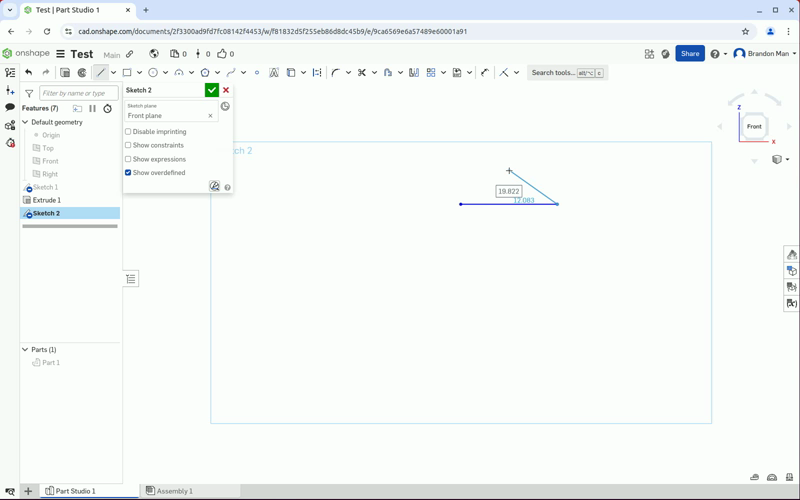
mouse_move(539, 170)
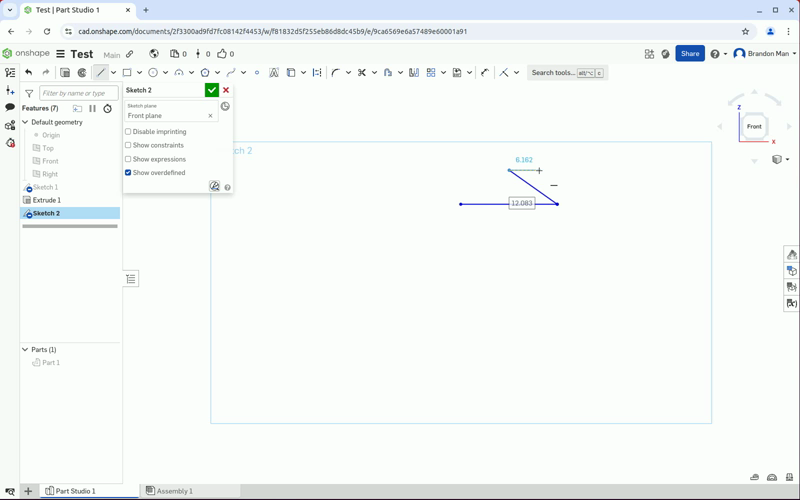
key_down(shift)
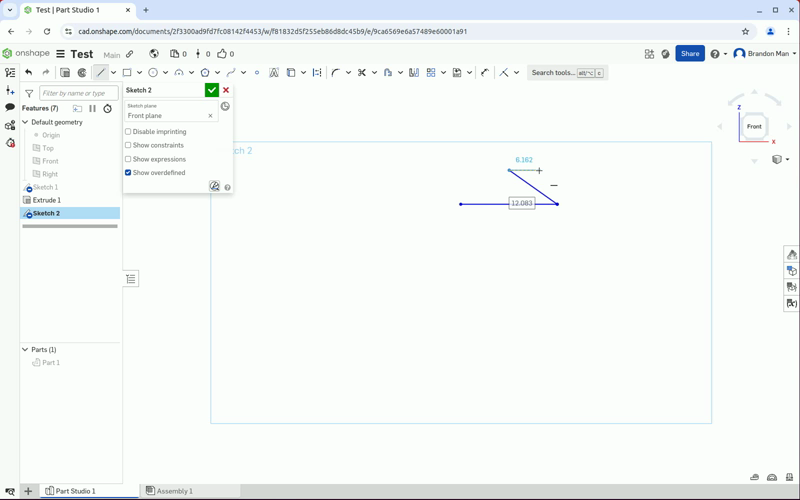
mouse_move(460, 204)
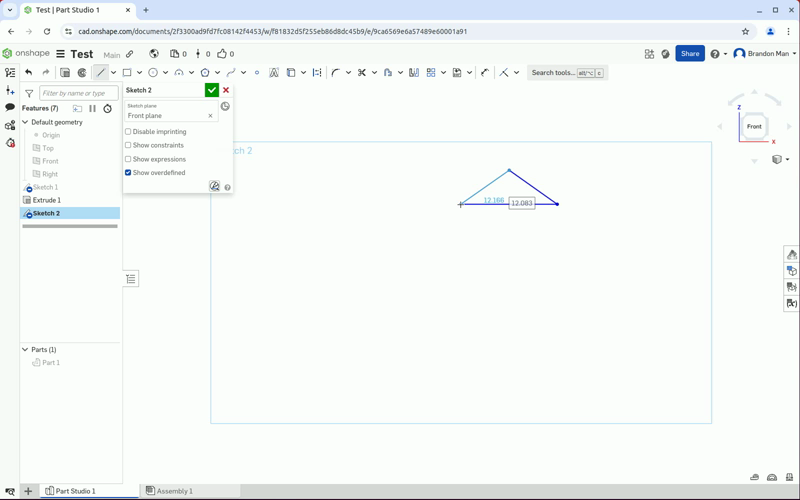
key_up(shift)
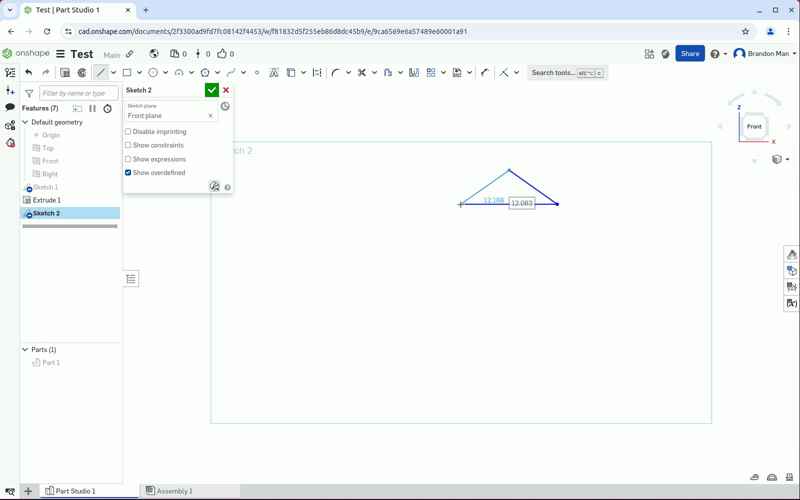
click(460, 204)
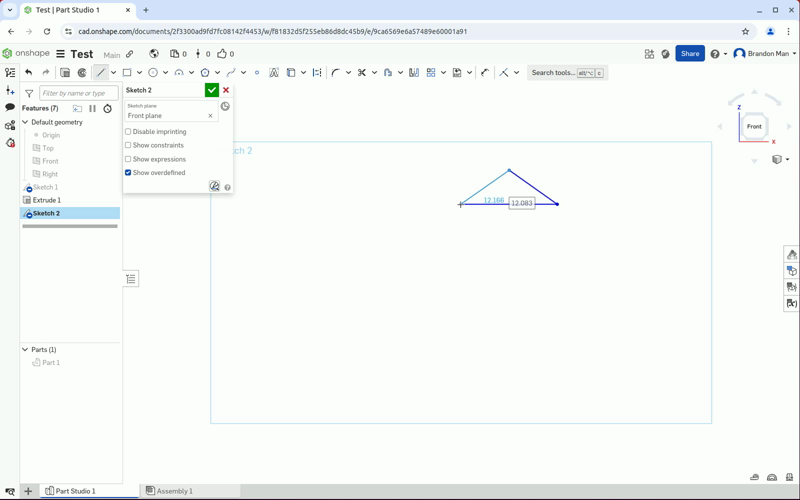
key(esc)
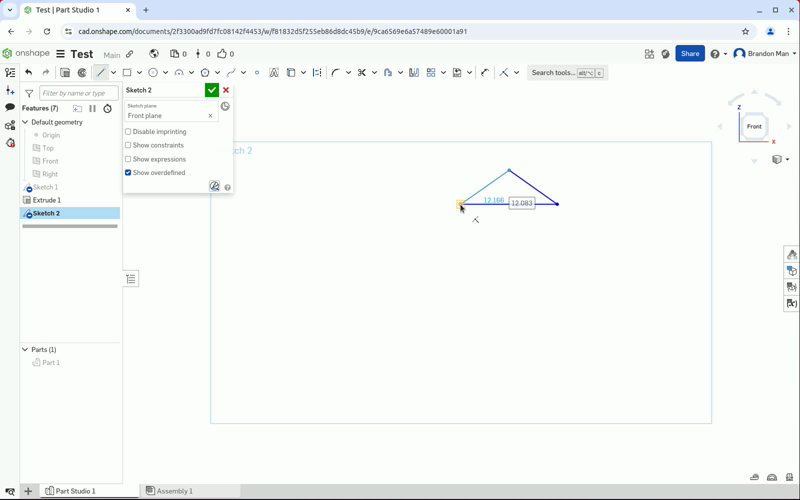
mouse_move(506, 180)
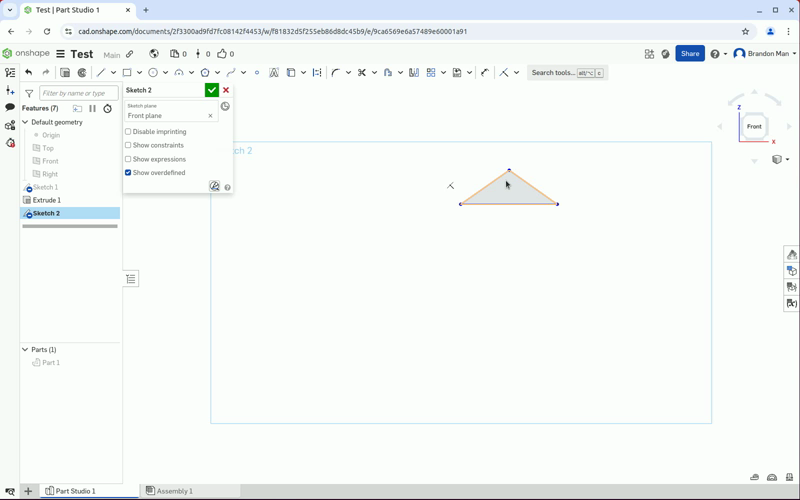
scroll(6)
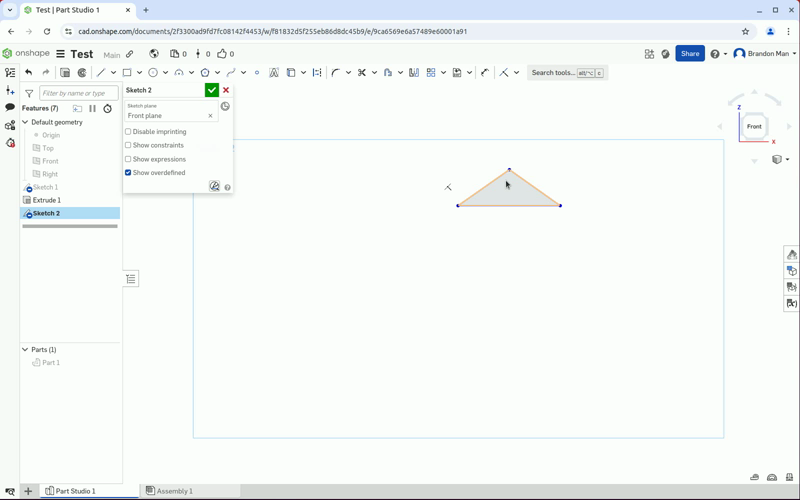
scroll(6)
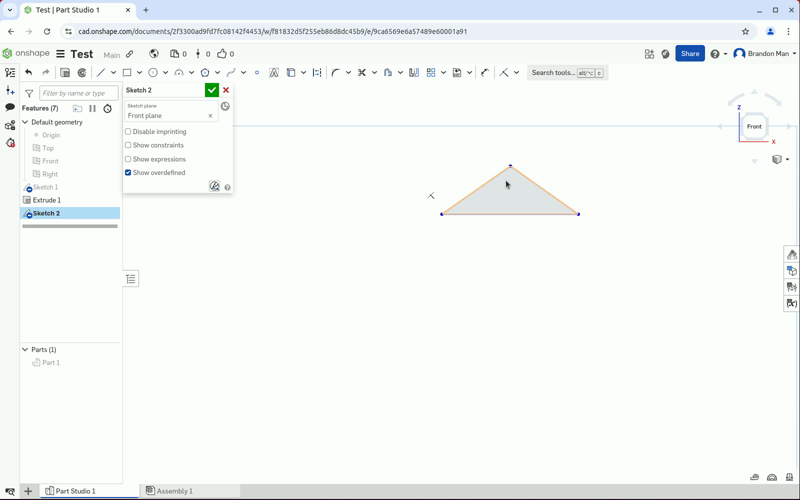
scroll(6)
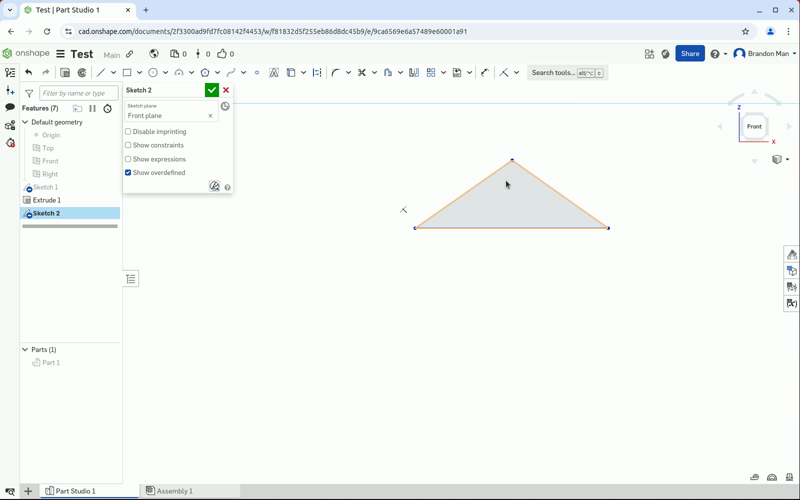
scroll(6)
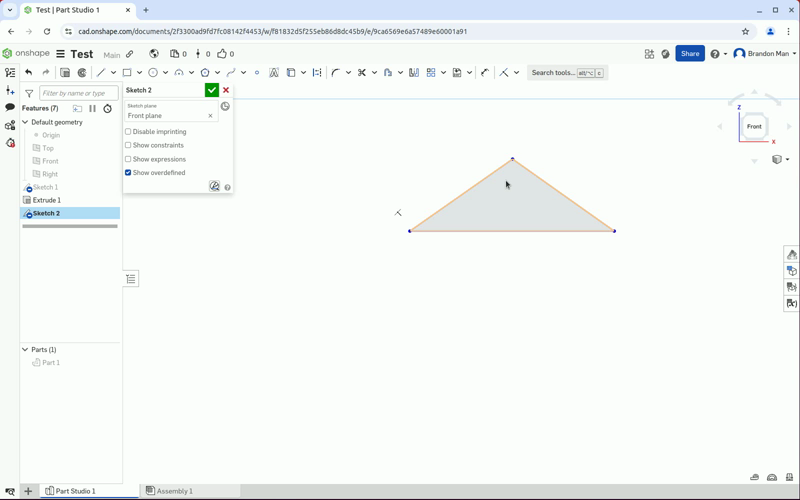
scroll(6)
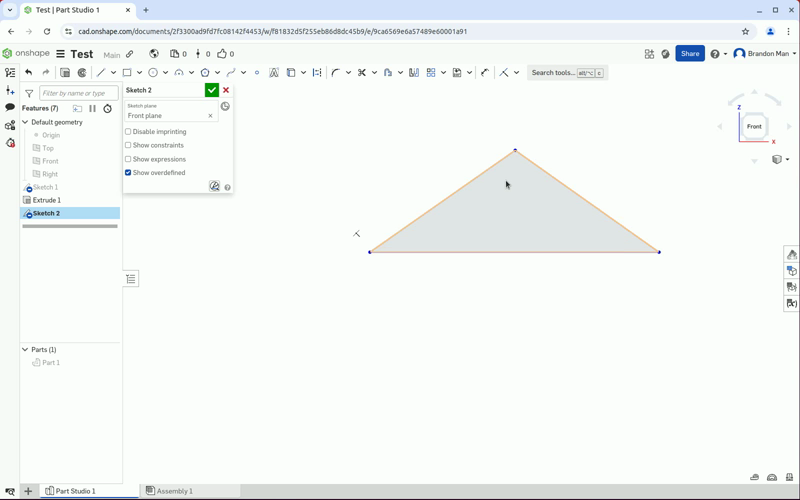
scroll(6)
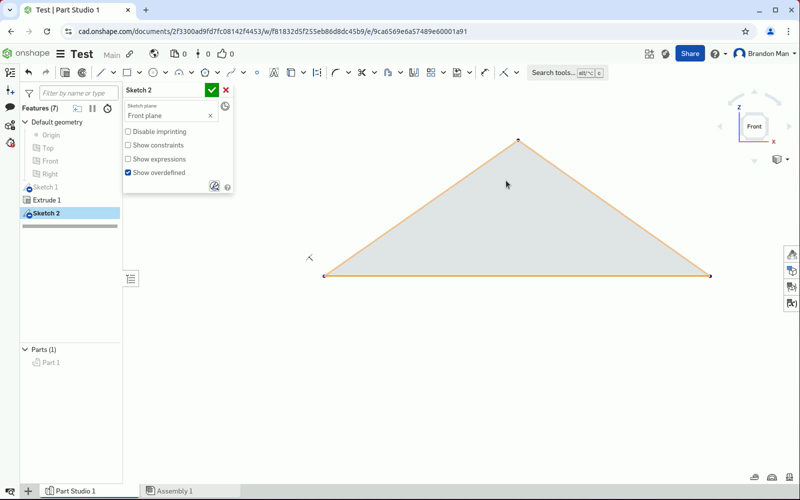
scroll(6)
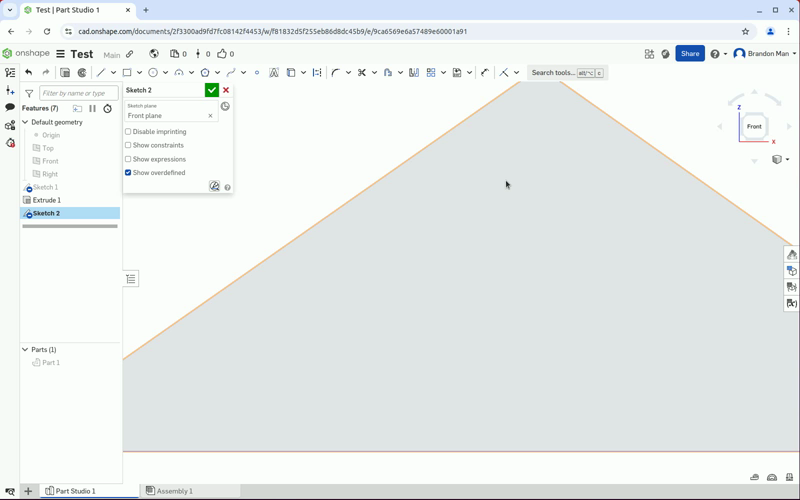
click(506, 180)
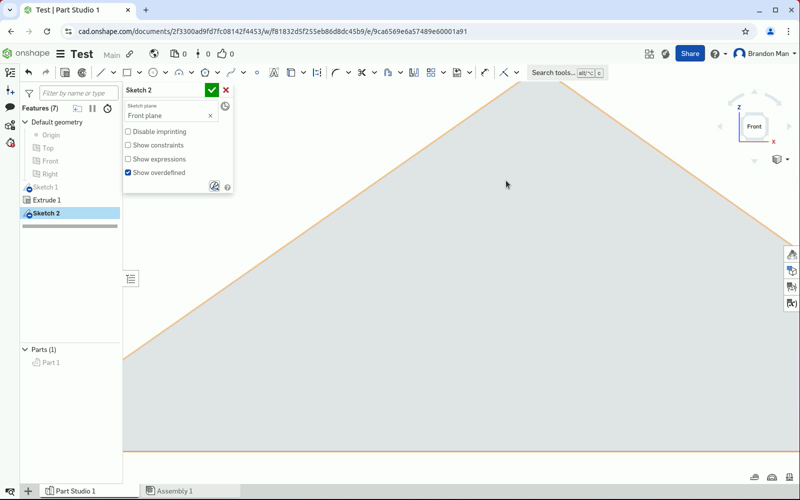
scroll(-6)
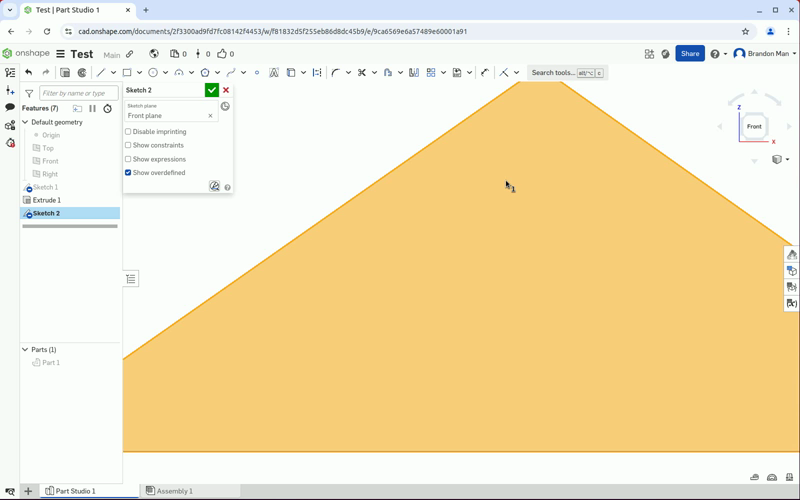
scroll(-6)
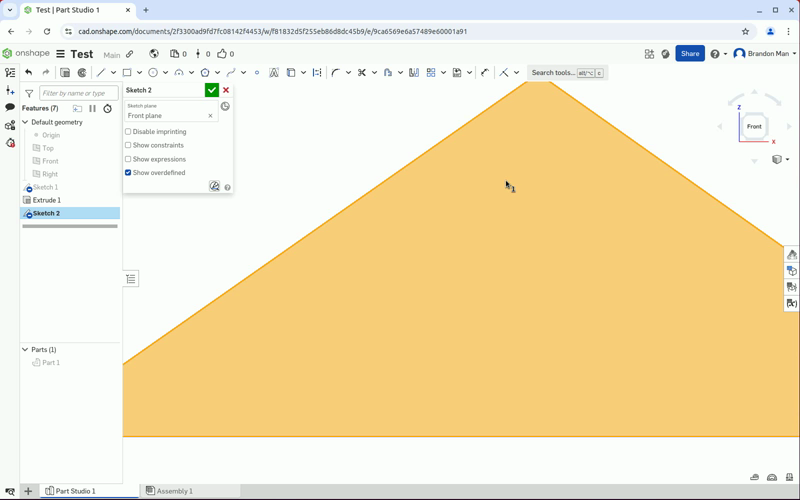
scroll(-6)
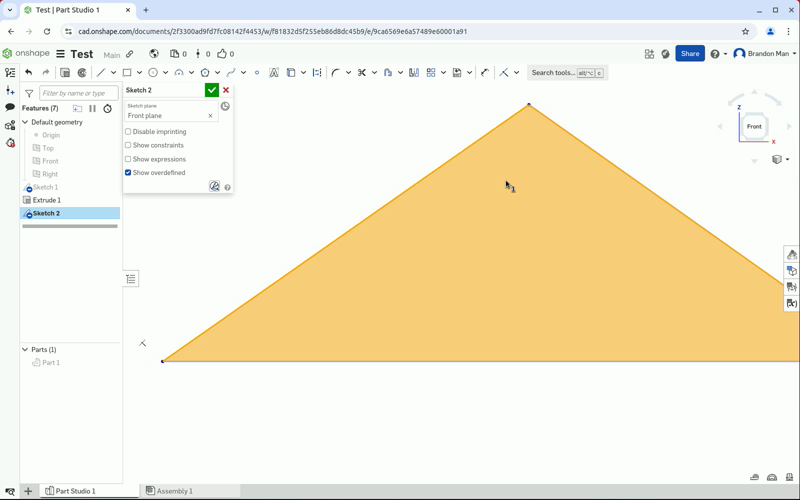
scroll(-6)
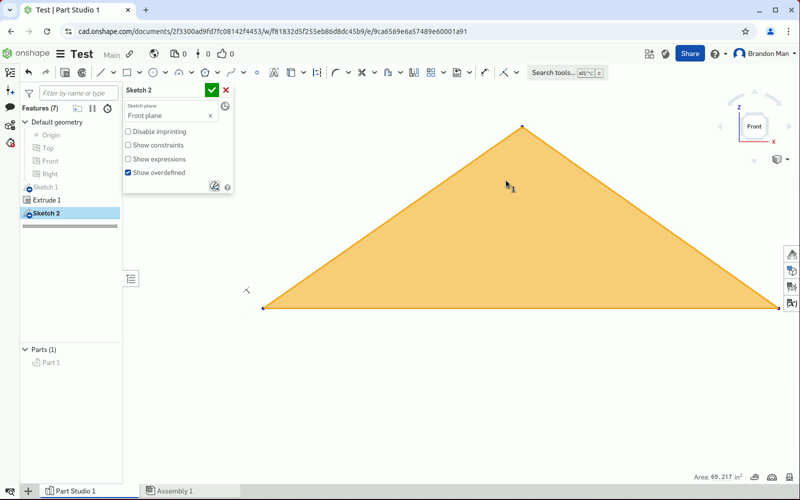
scroll(-6)
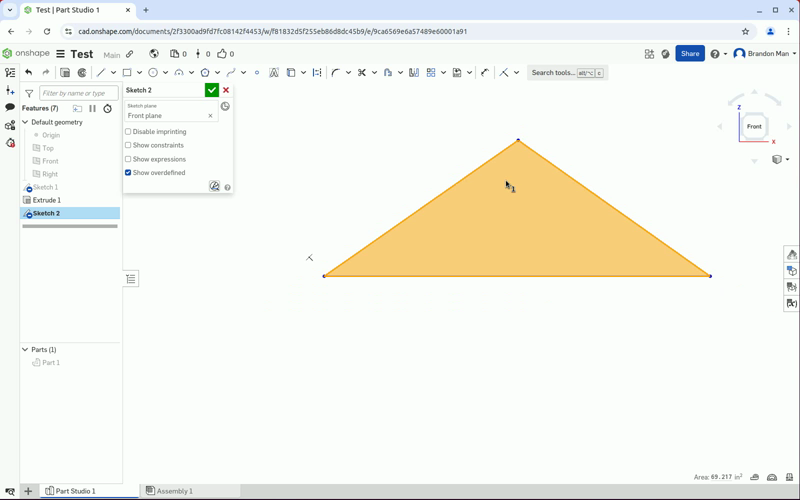
scroll(-6)
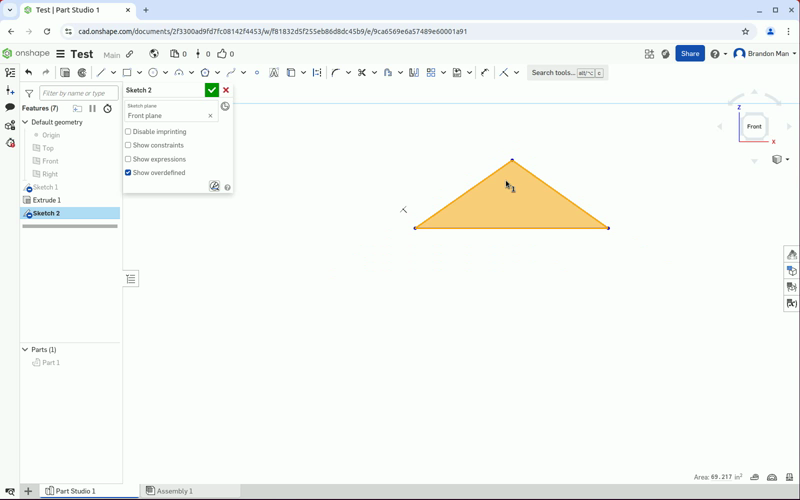
scroll(-6)
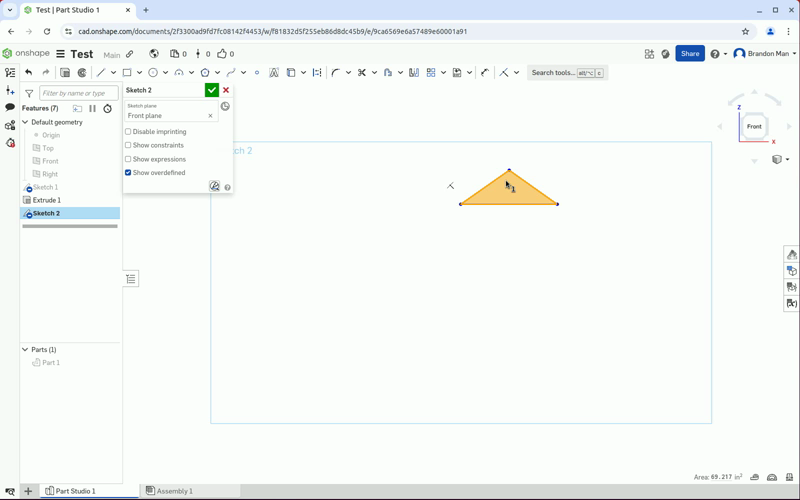
mouse_move(73, 352)
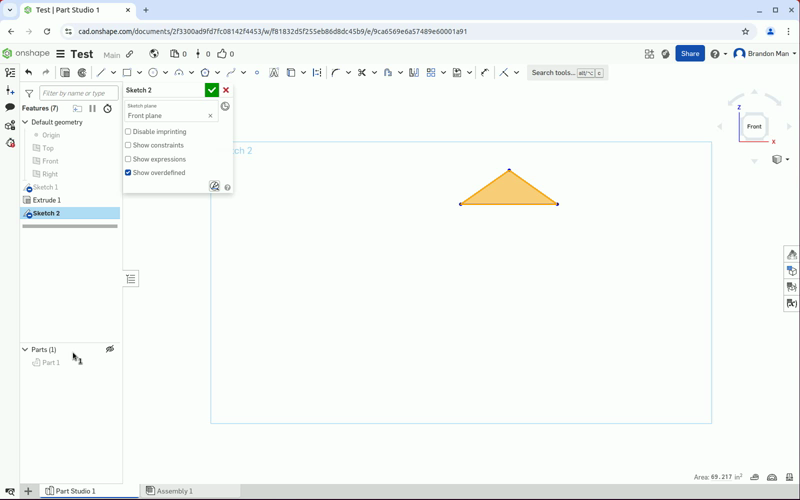
key(shift+y)
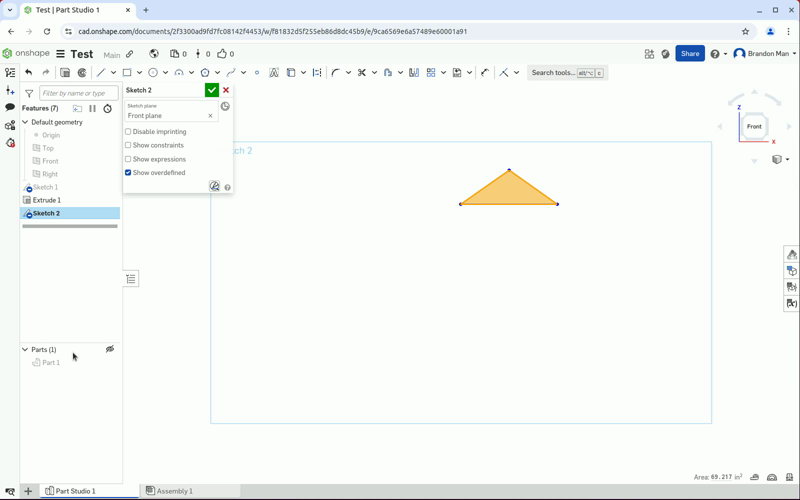
key(shift+e)
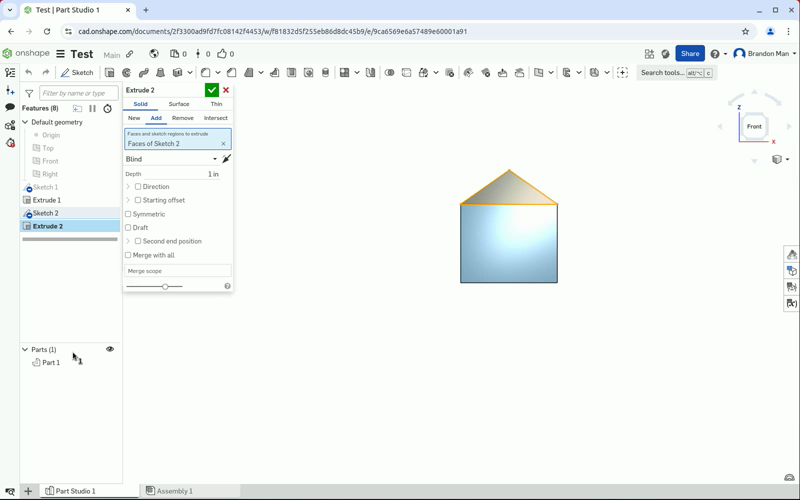
mouse_move(143, 106)
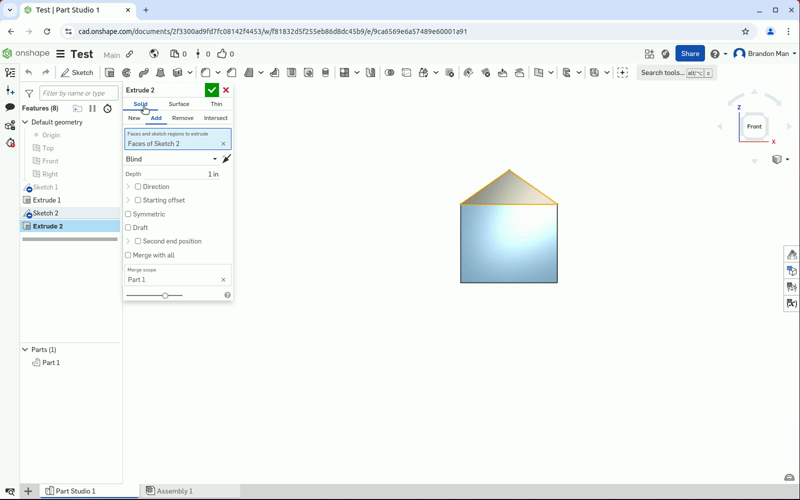
click(143, 106)
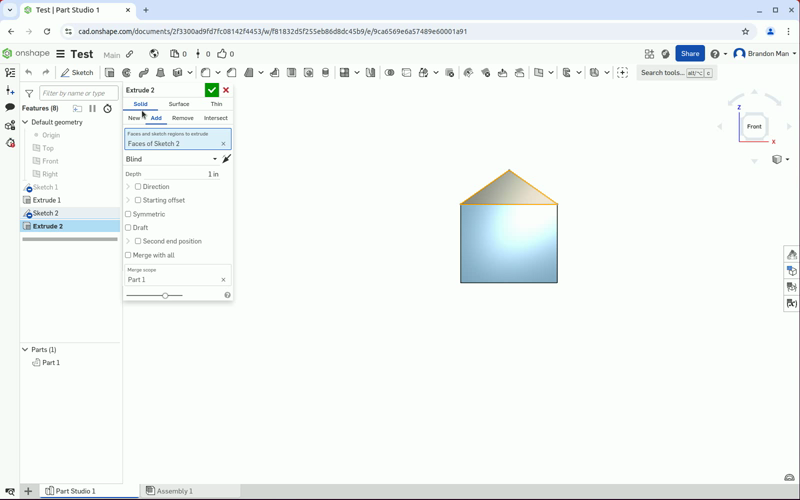
mouse_move(137, 120)
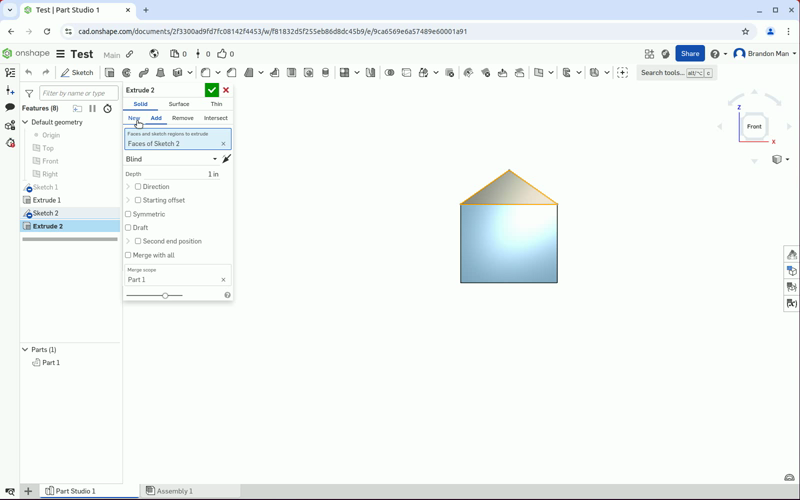
click(137, 120)
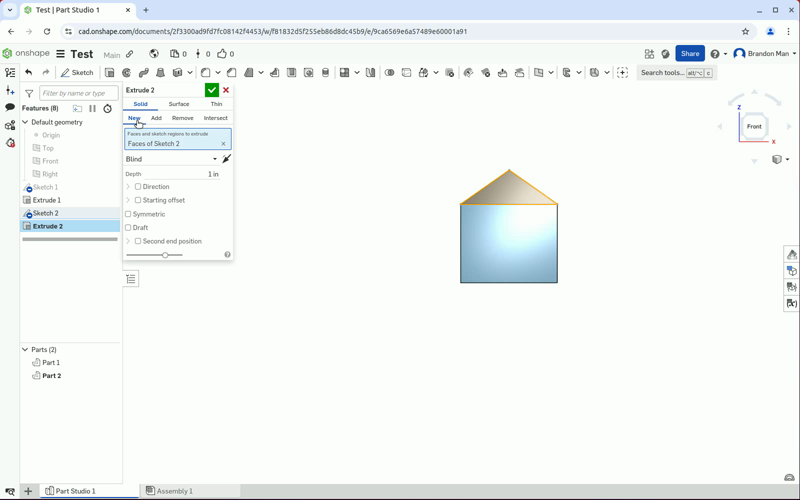
key(tab, 4)
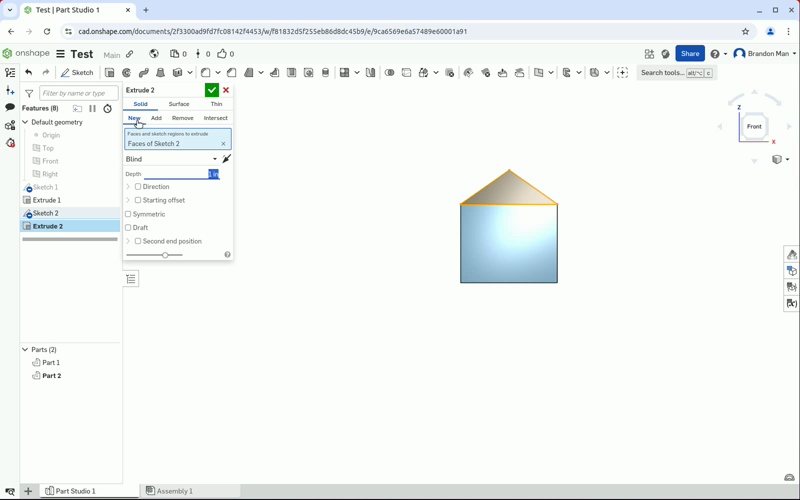
text(0.481)
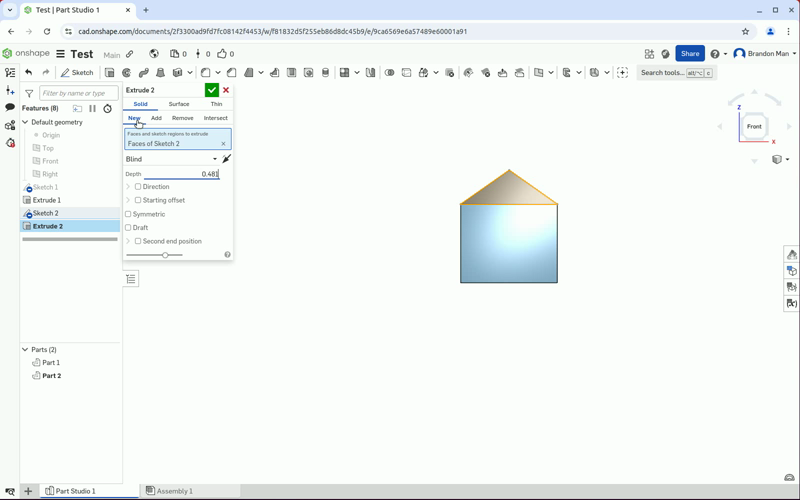
key(enter)
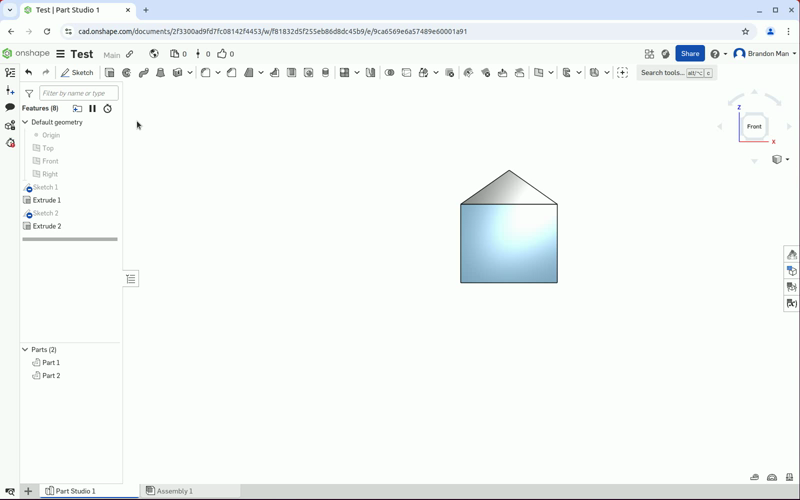
key(shift+h)
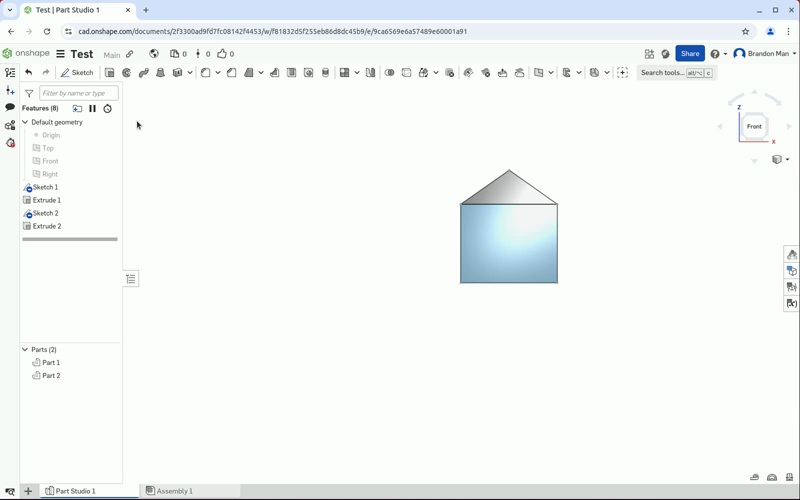
key(shift+h)
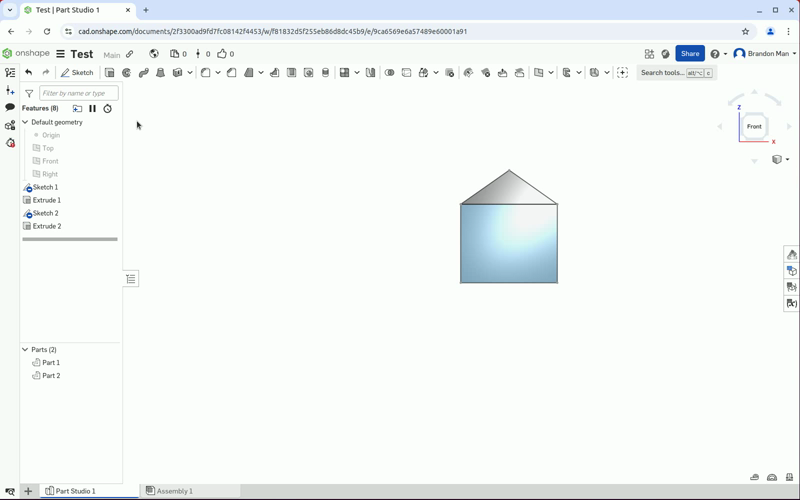
key(shift+7)
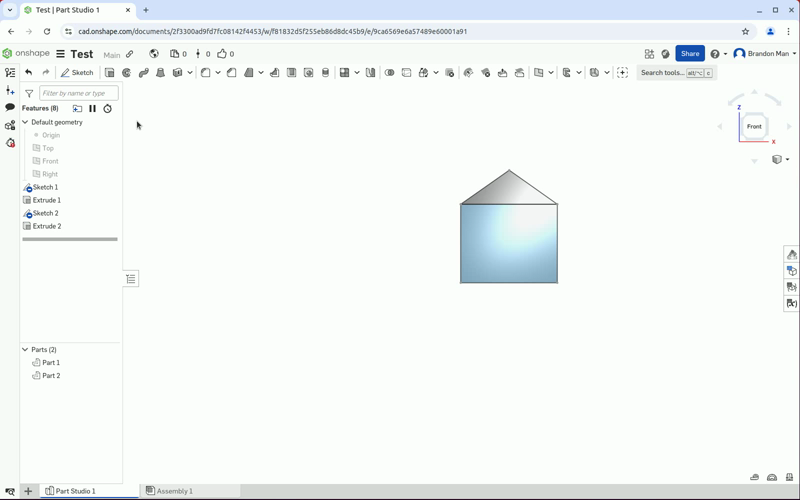
key(left, 2)
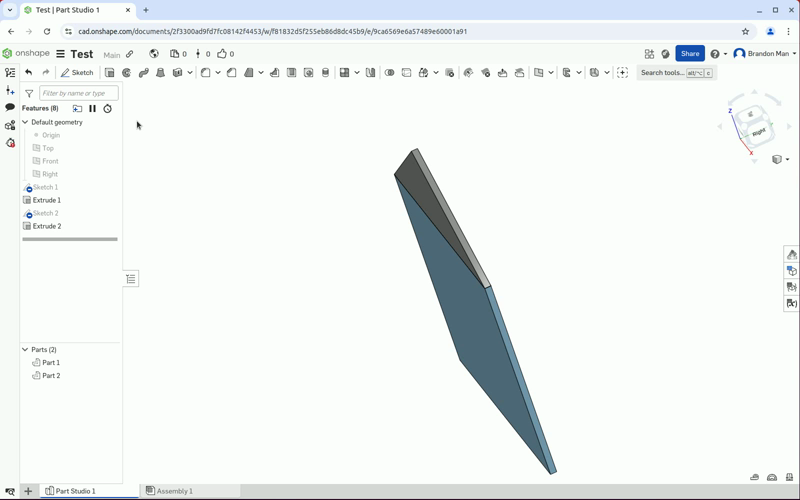
key(down, 2)
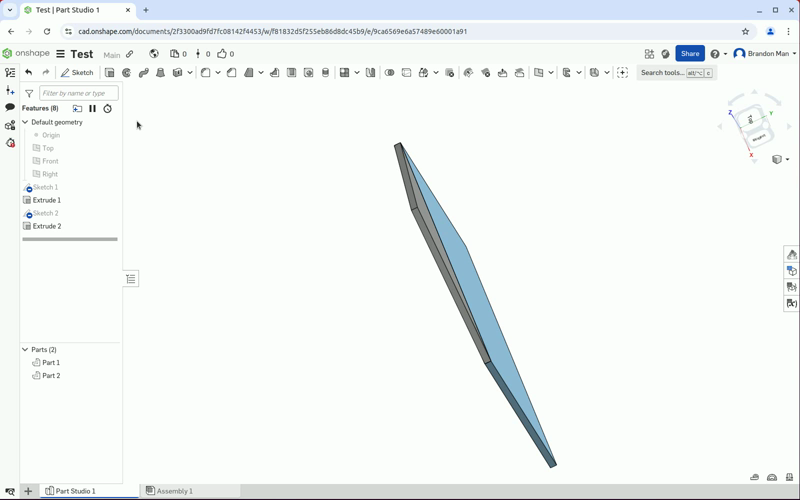
key(up, 2)
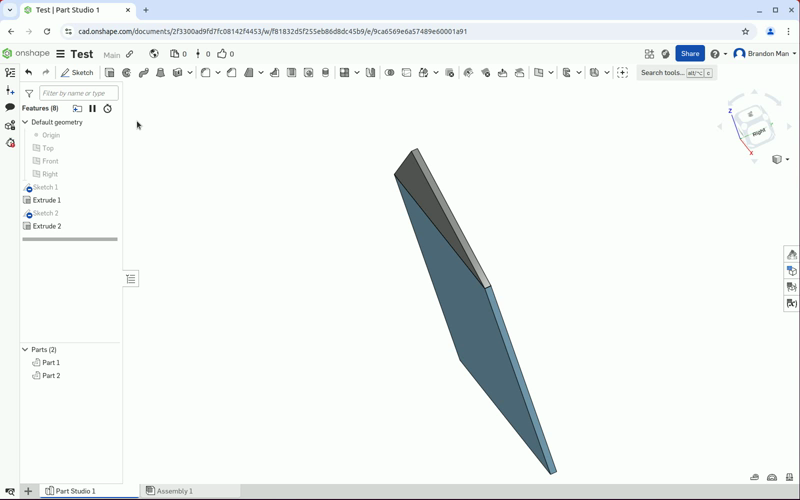
key(right, 2)
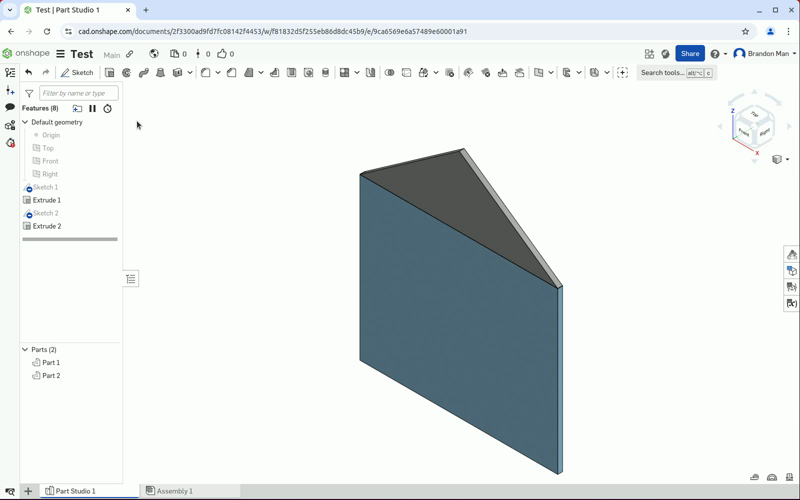
mouse_move(73, 189)
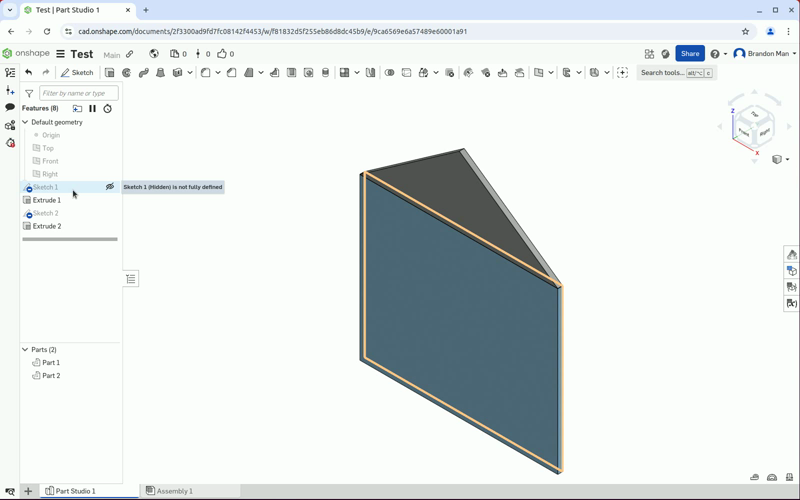
click(73, 189)